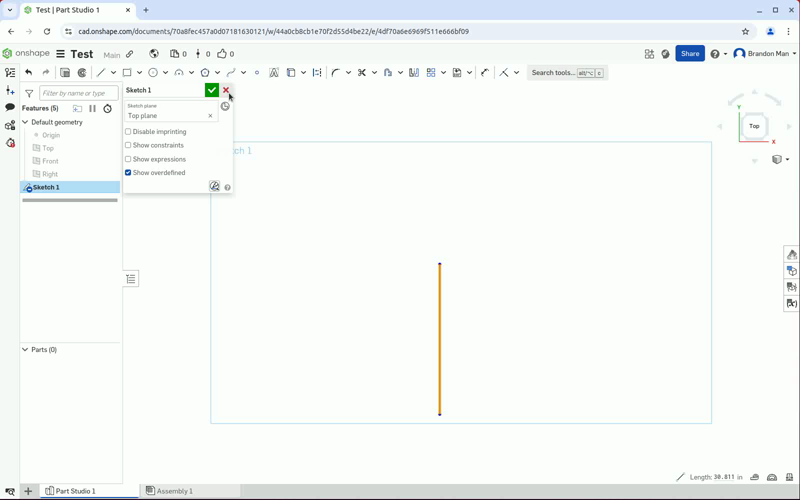
key(shift+h)
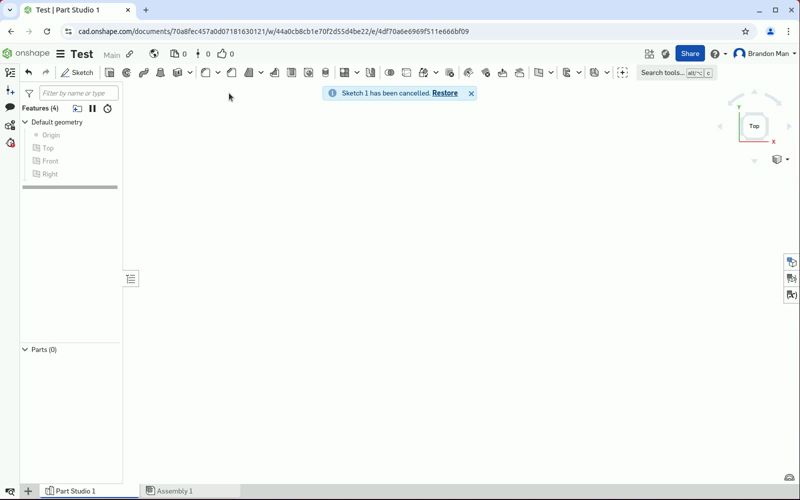
mouse_move(73, 352)
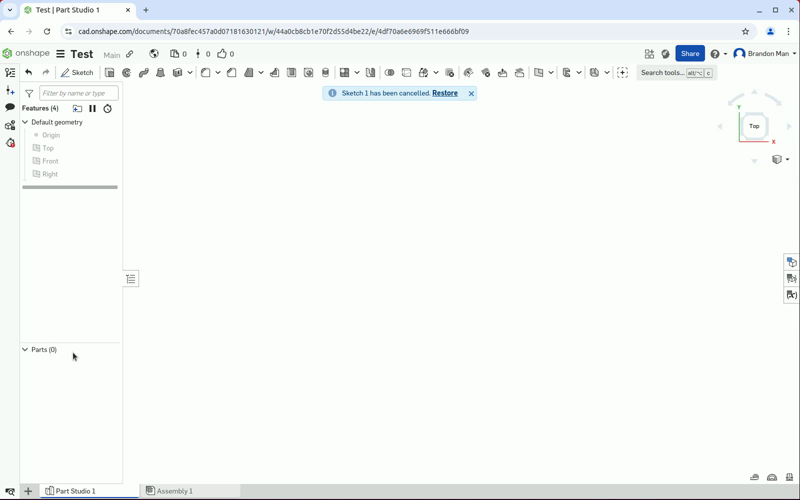
key(y)
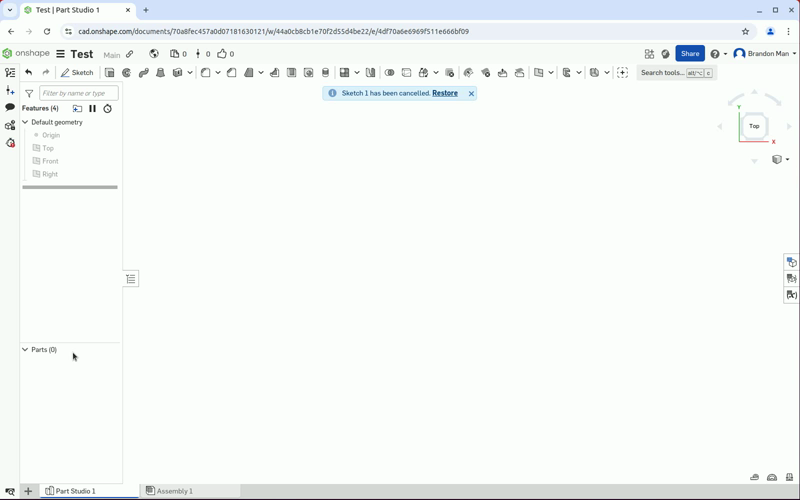
key(shift+p)
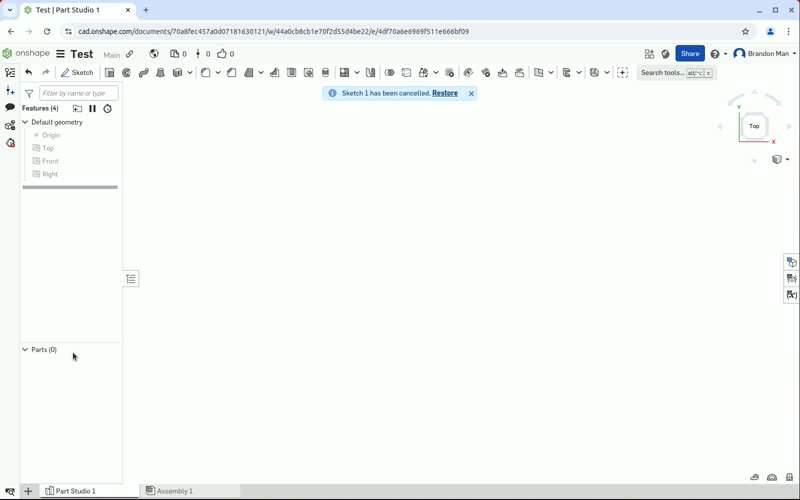
key(space)
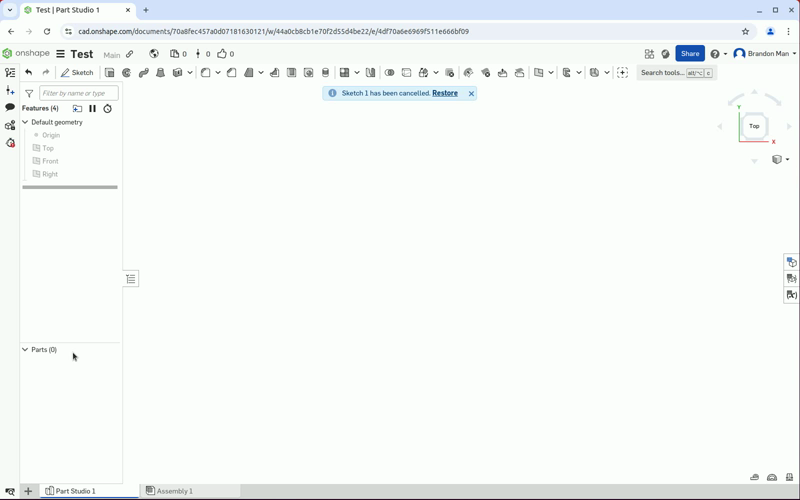
key_down(shift)
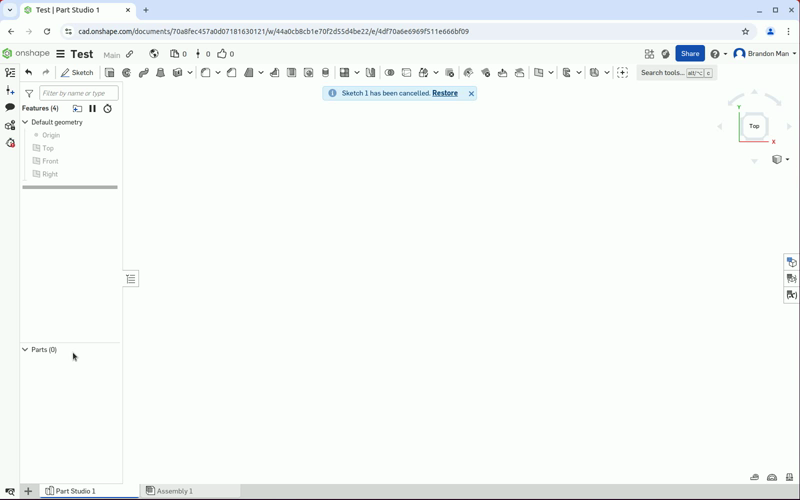
key(up)
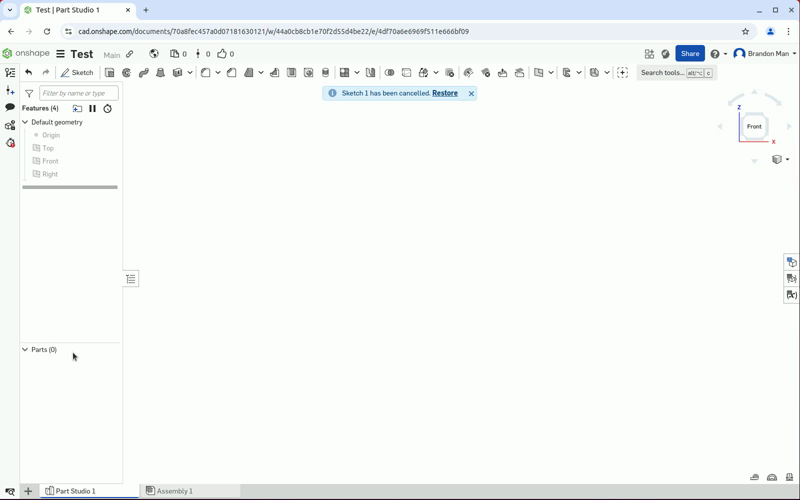
key_up(shift)
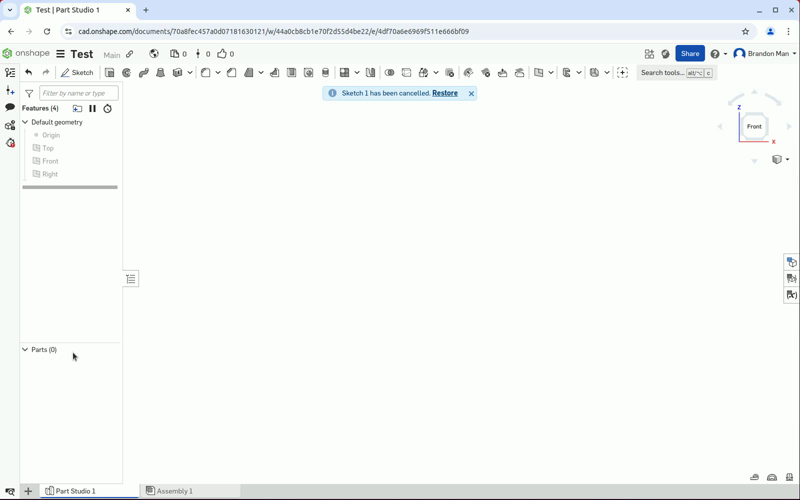
mouse_move(73, 352)
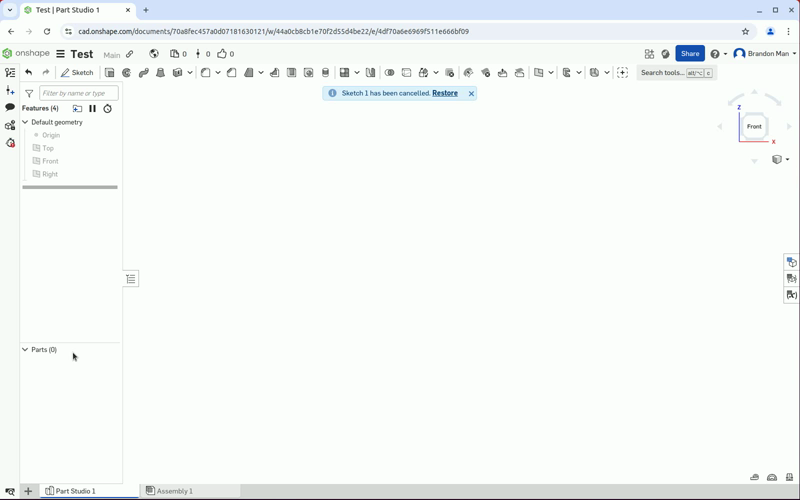
key(shift+y)
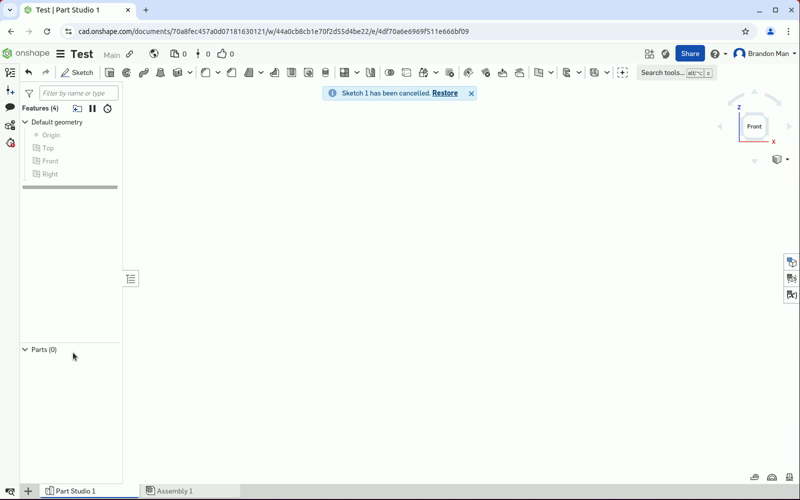
key(shift+s)
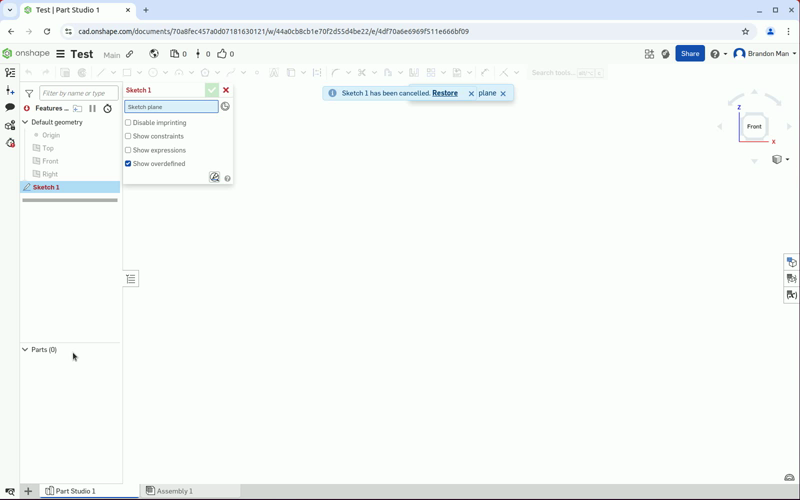
mouse_move(73, 163)
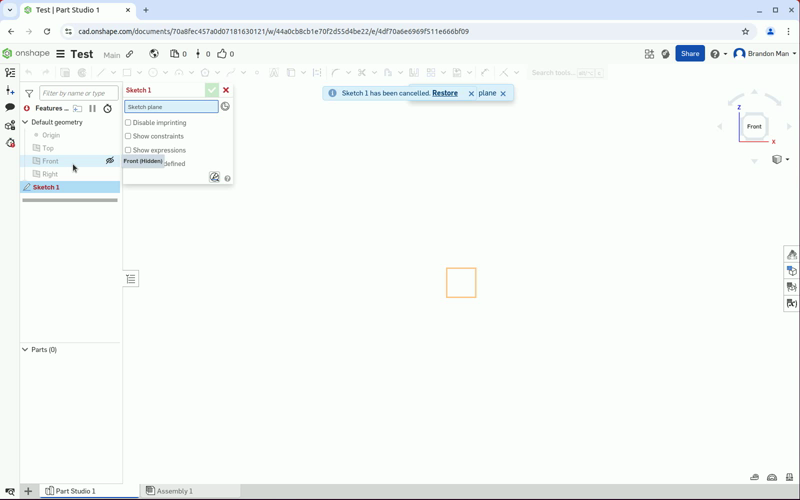
click(73, 163)
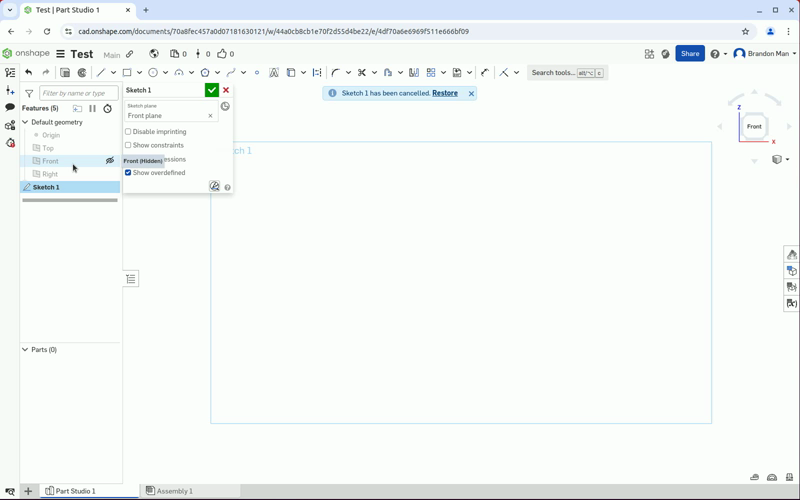
mouse_move(73, 352)
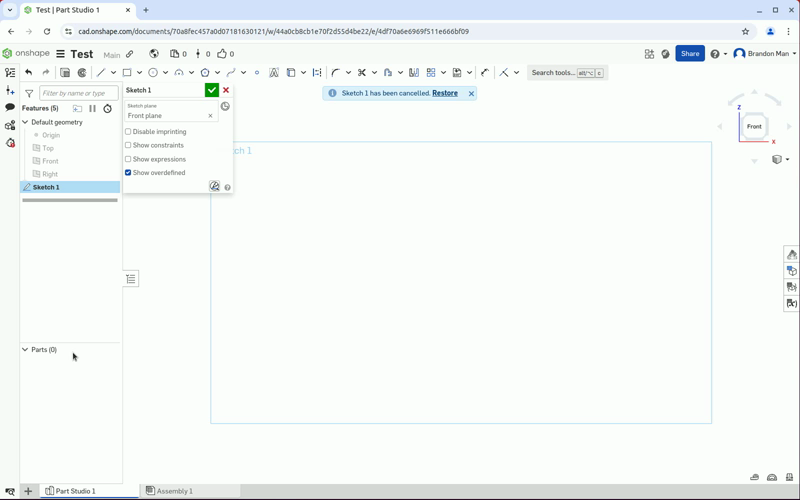
key(y)
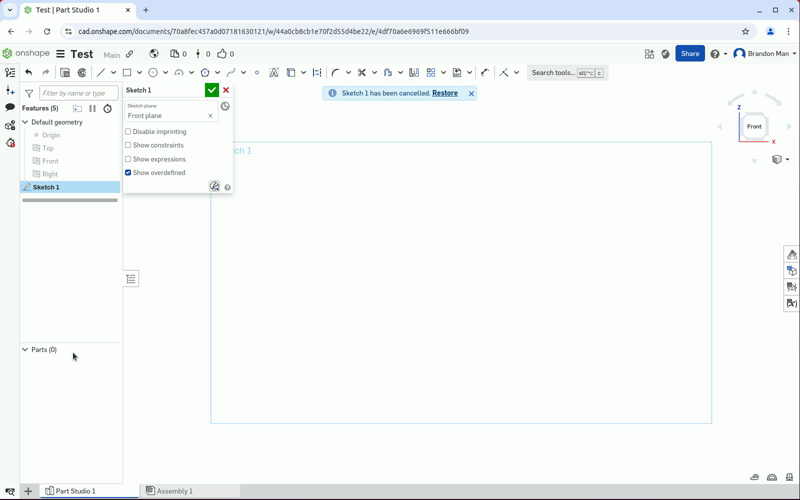
key(l)
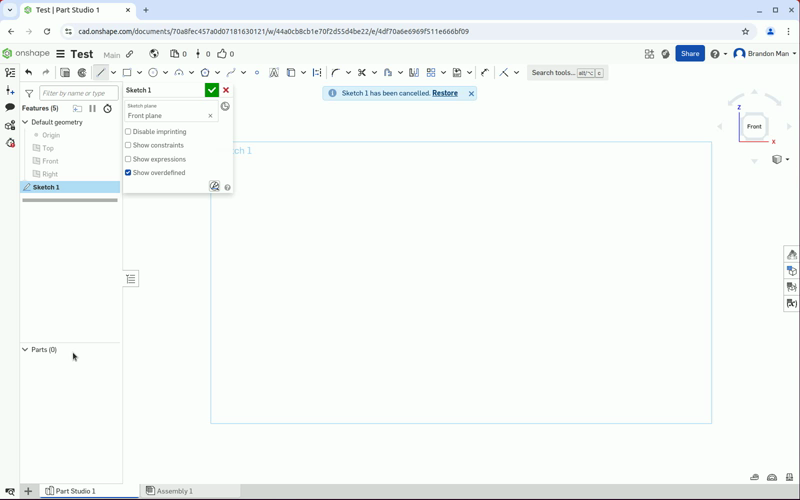
key_down(shift)
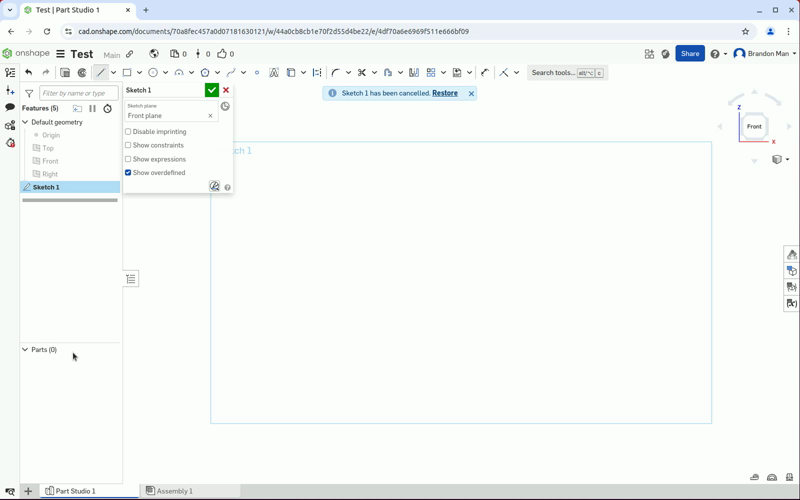
mouse_move(399, 308)
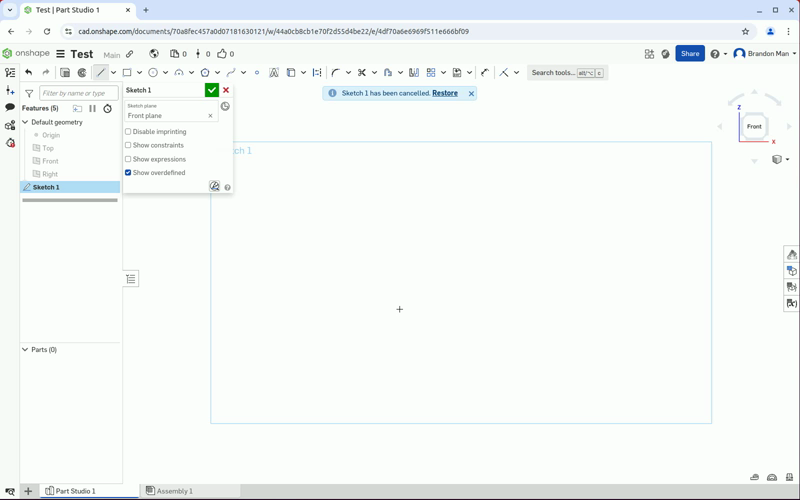
click(399, 308)
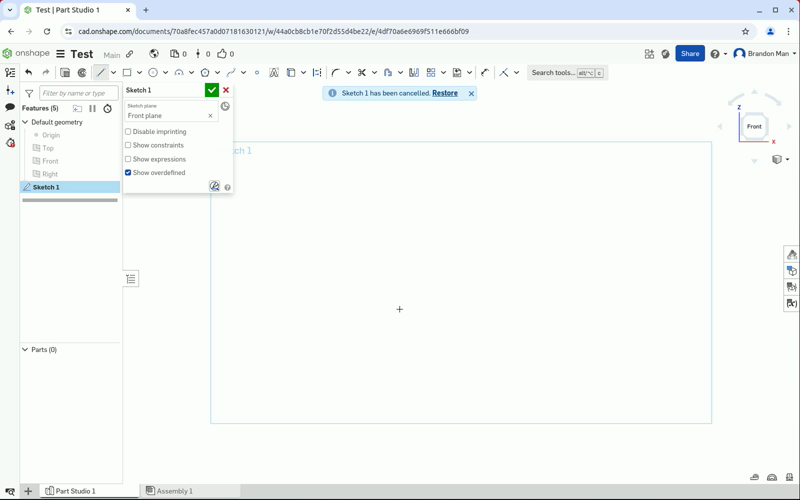
key_up(shift)
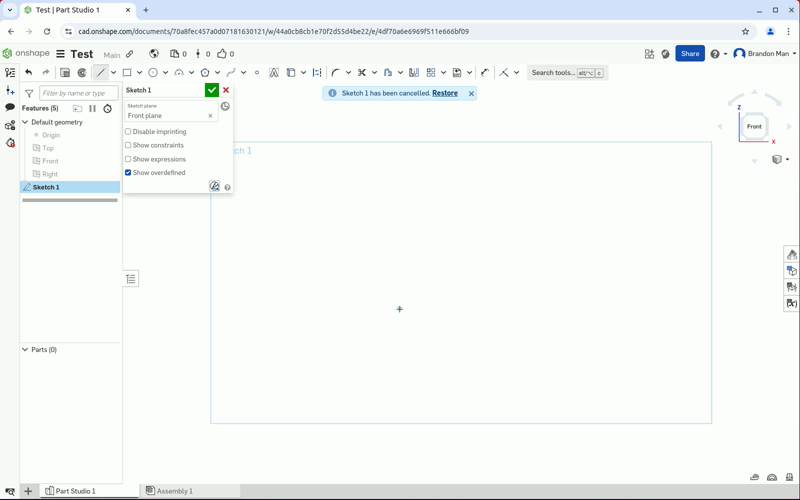
key_down(shift)
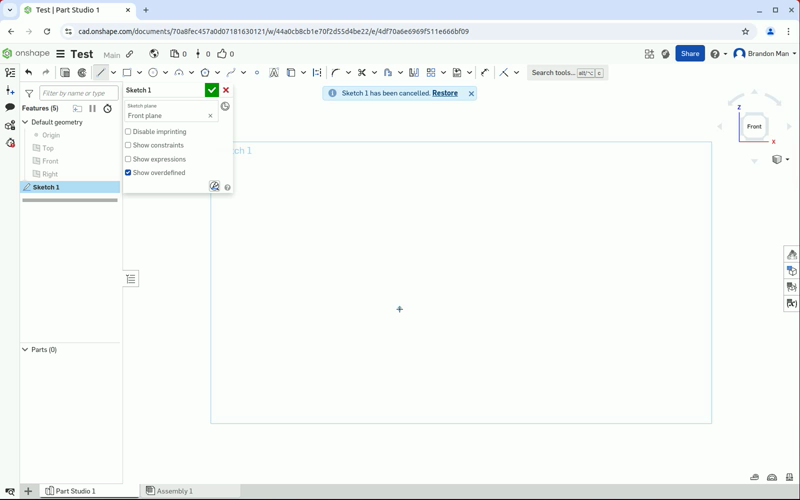
mouse_move(549, 308)
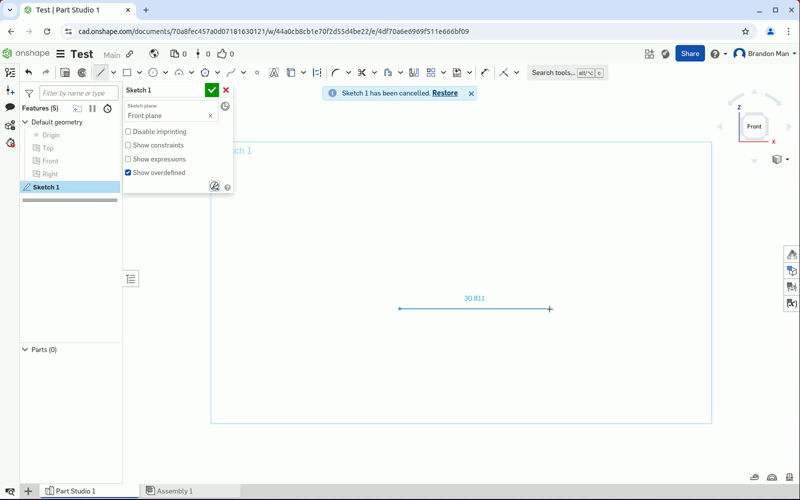
click(549, 308)
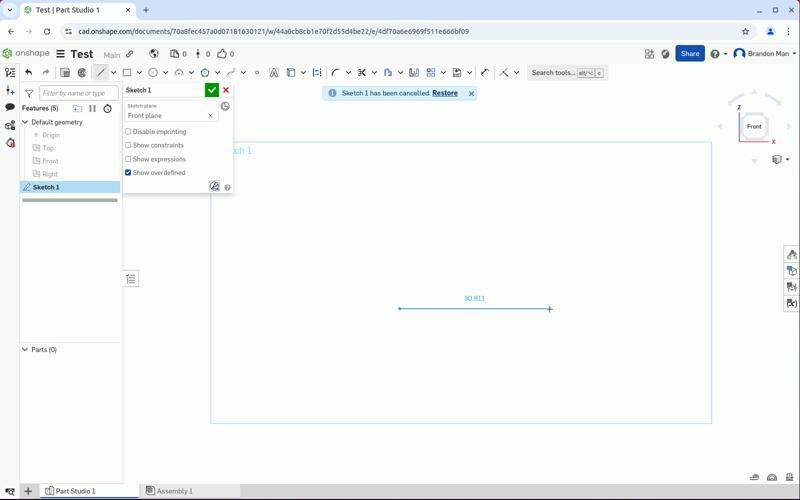
key_up(shift)
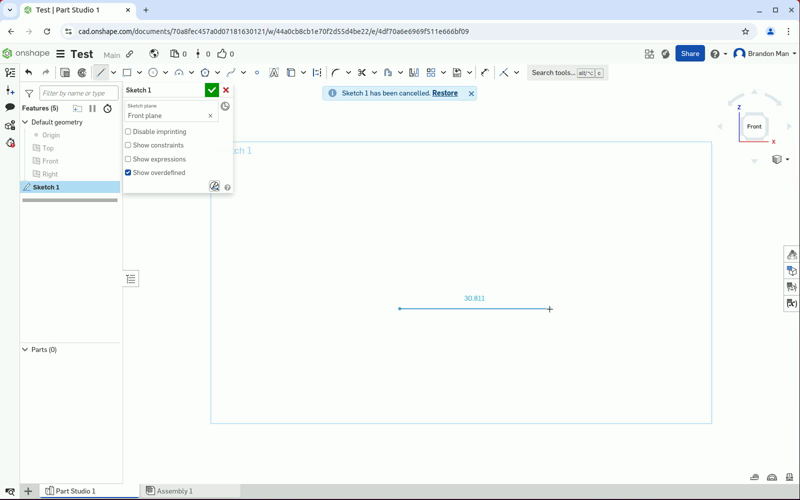
key_down(shift)
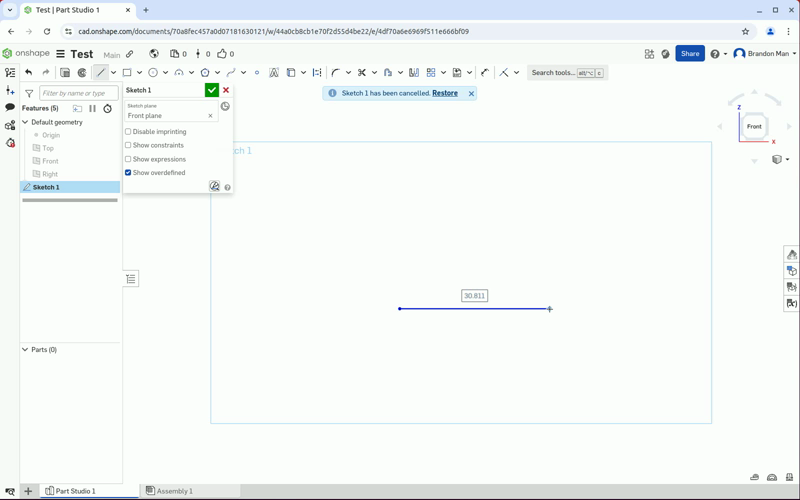
mouse_move(579, 308)
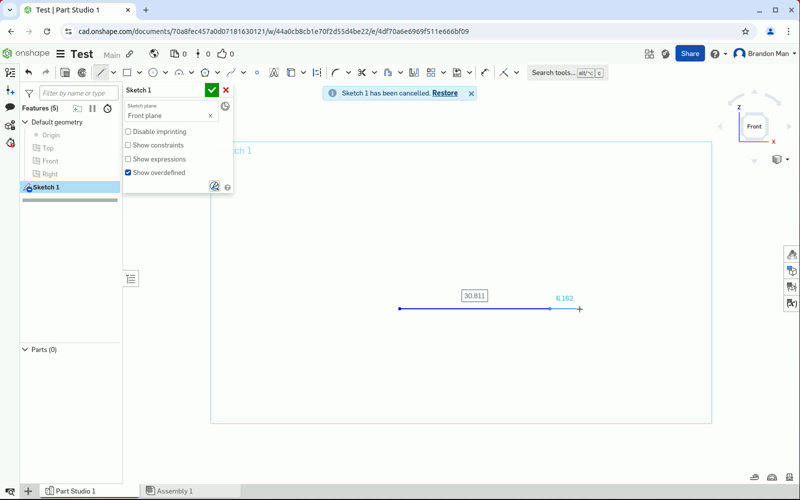
mouse_move(549, 270)
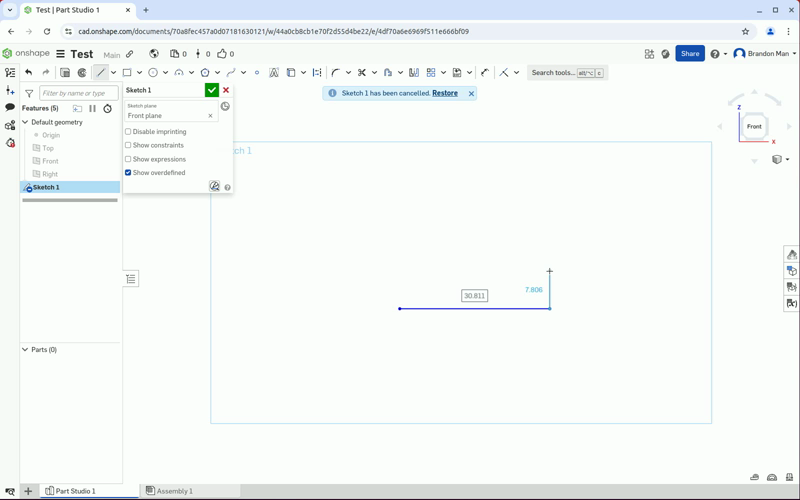
click(549, 270)
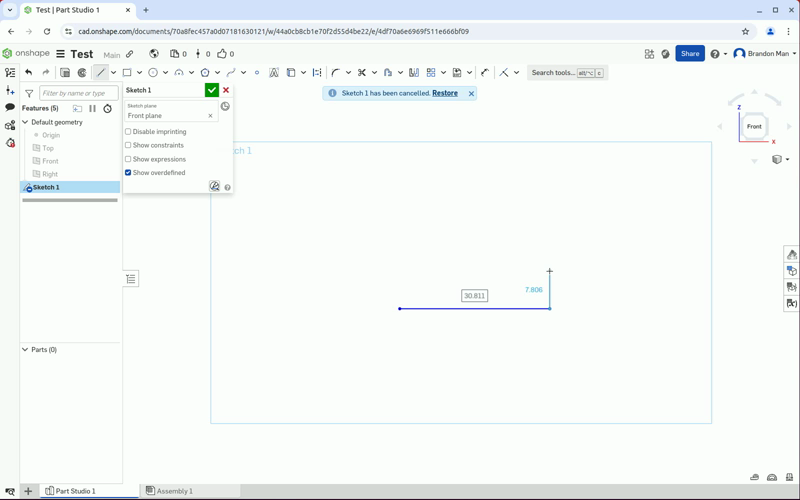
key_up(shift)
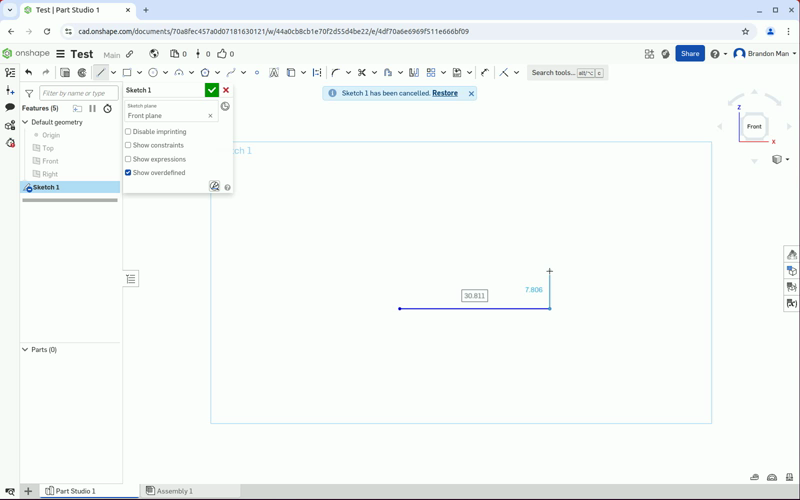
key_down(shift)
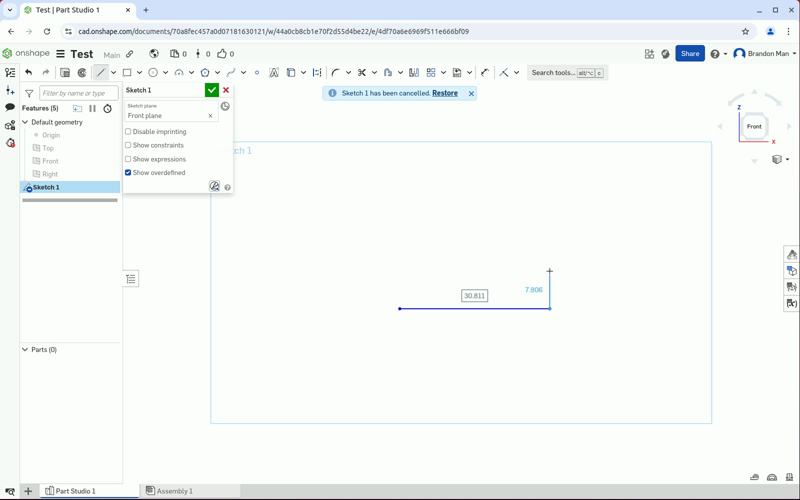
mouse_move(399, 270)
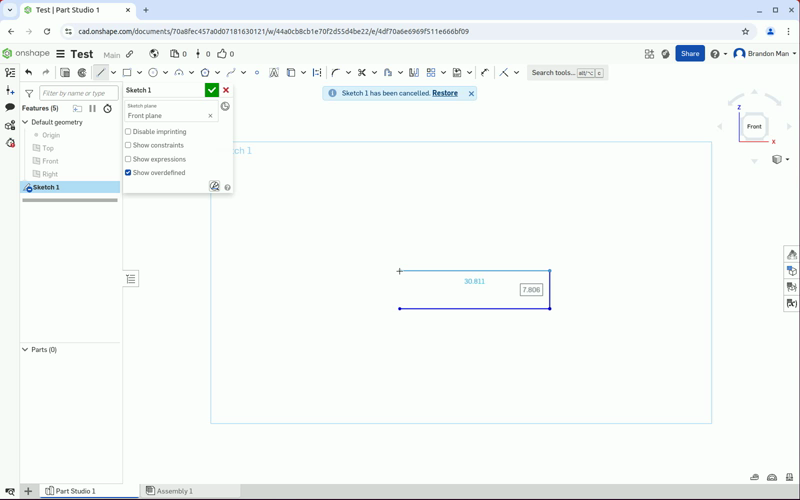
click(399, 270)
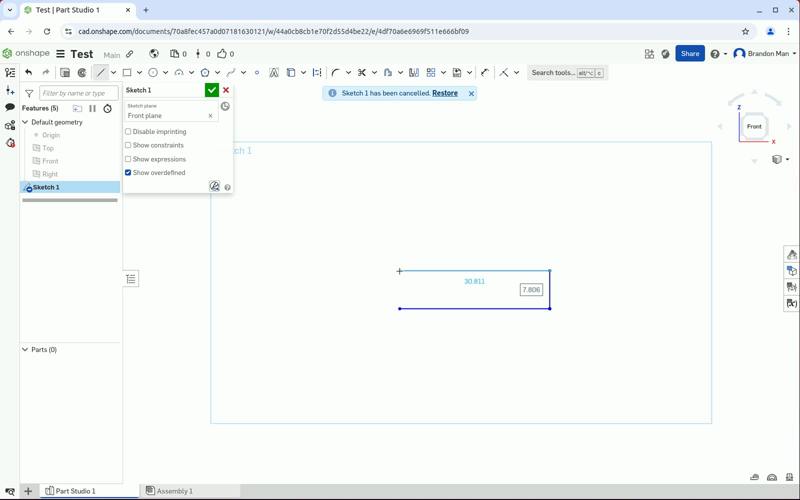
key_up(shift)
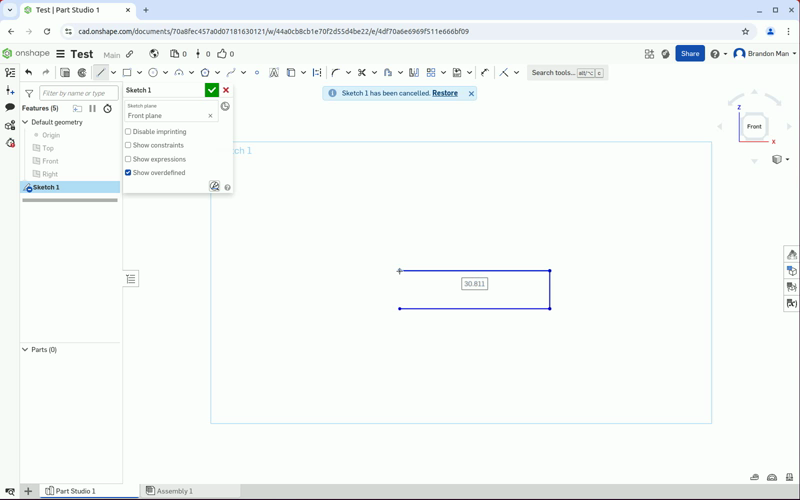
mouse_move(429, 270)
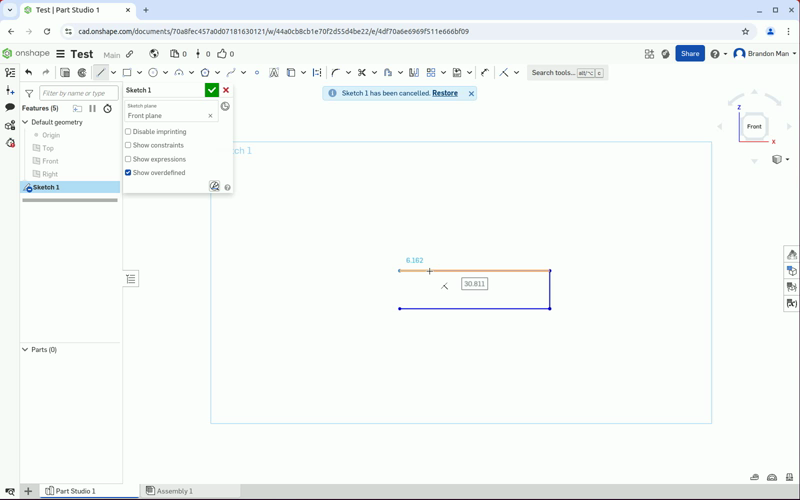
key_down(shift)
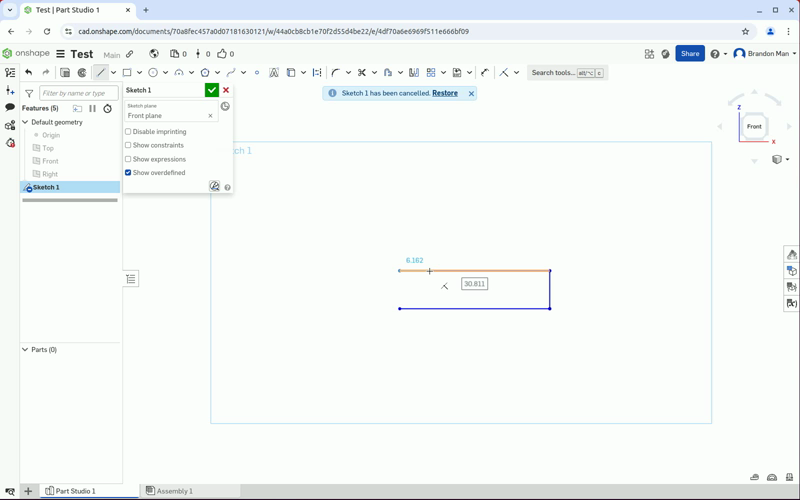
mouse_move(399, 308)
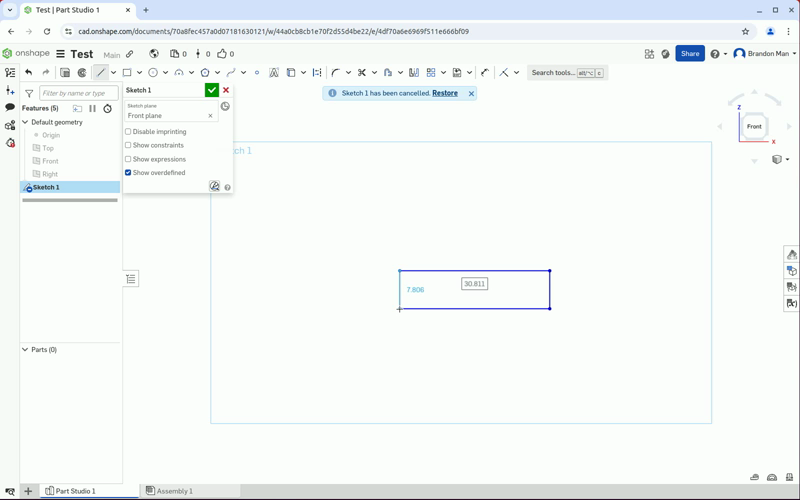
key_up(shift)
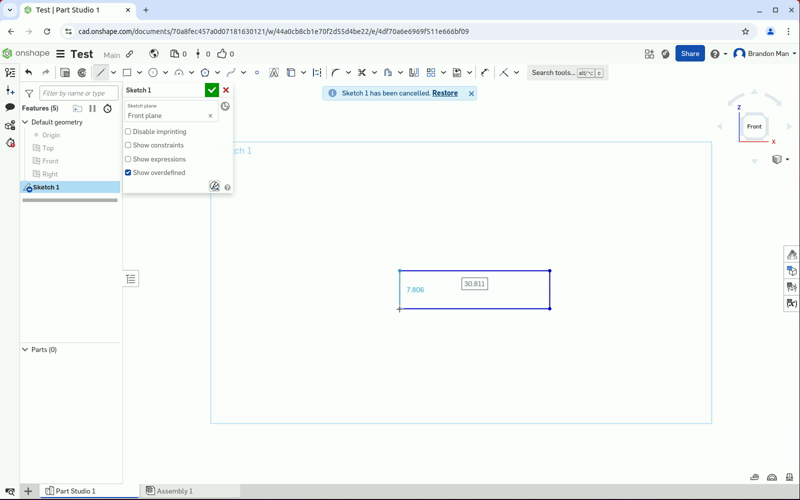
click(399, 308)
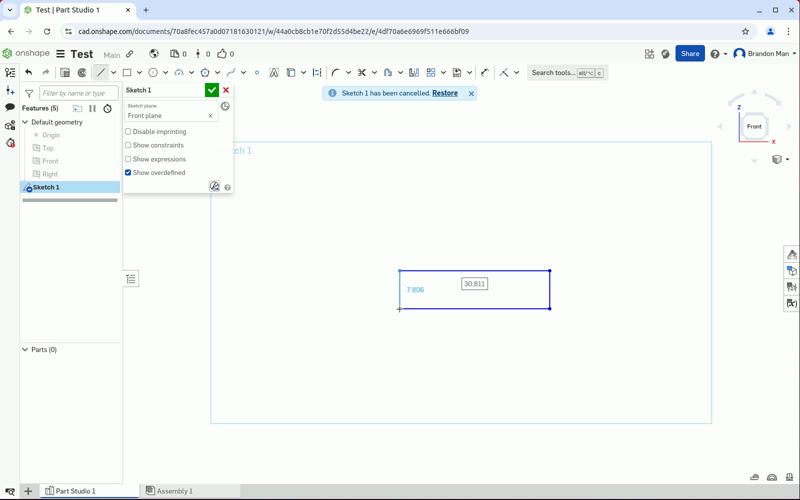
key(esc)
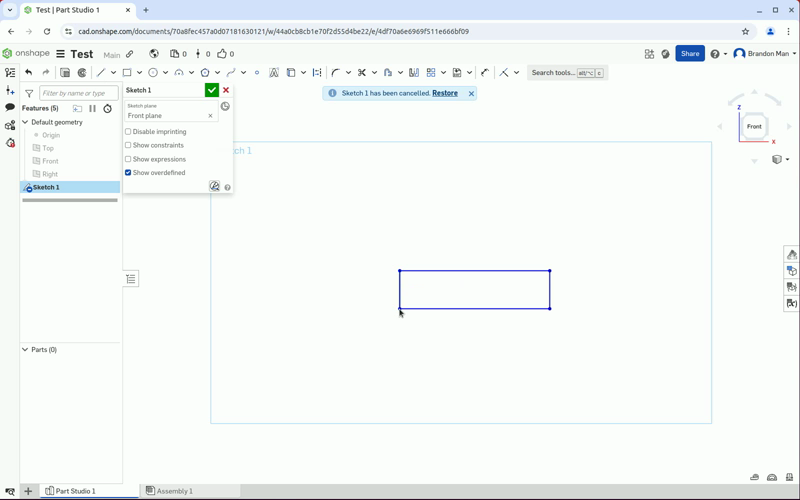
mouse_move(448, 293)
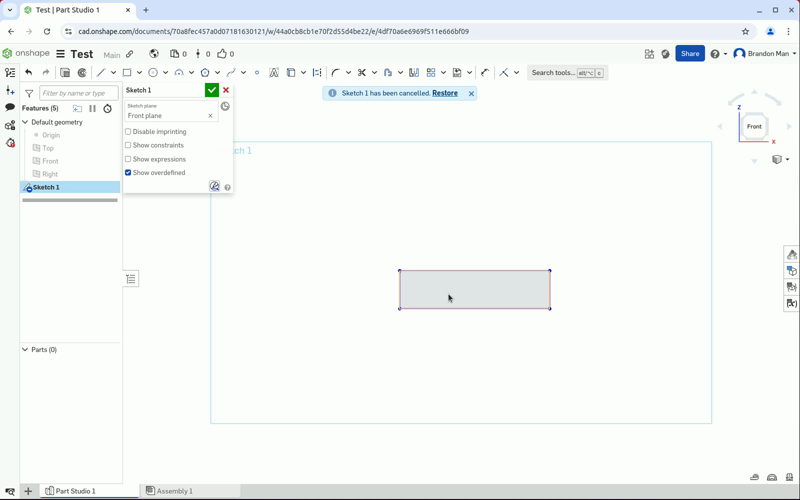
click(448, 293)
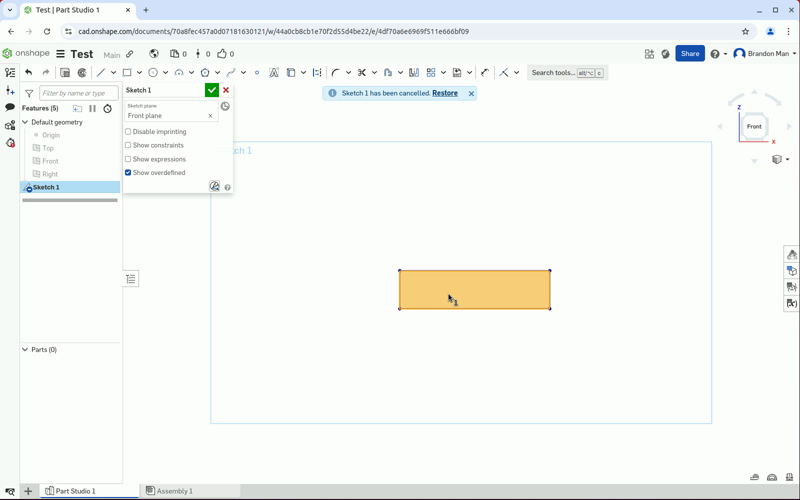
mouse_move(73, 352)
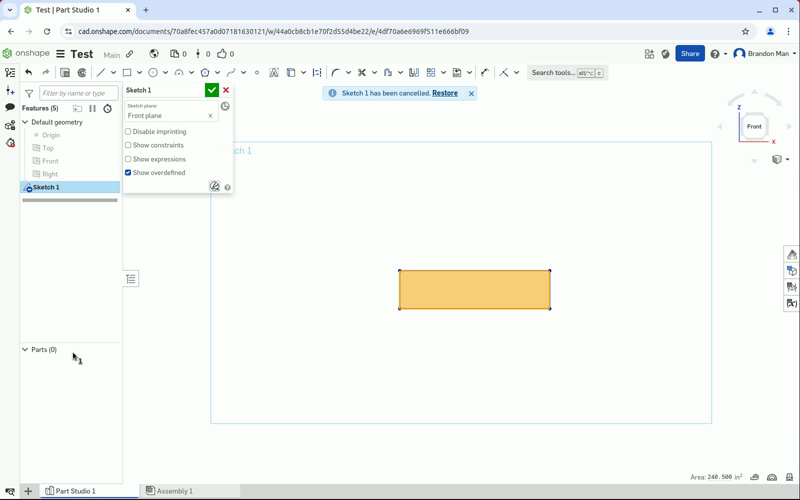
key(shift+y)
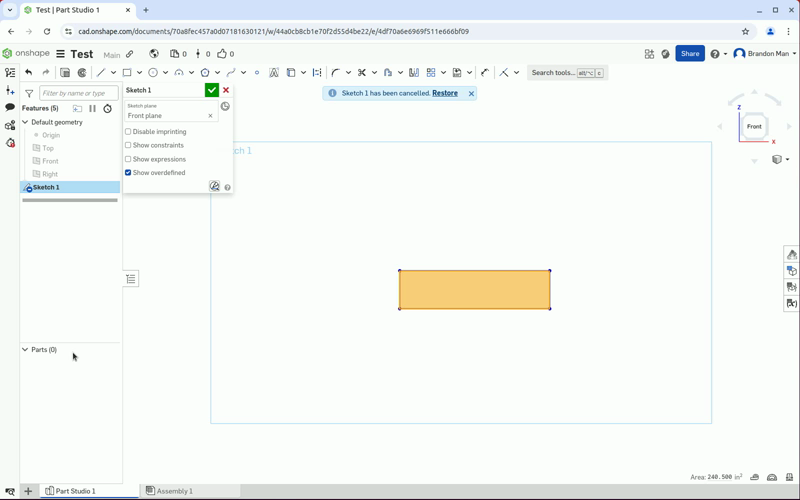
key(shift+e)
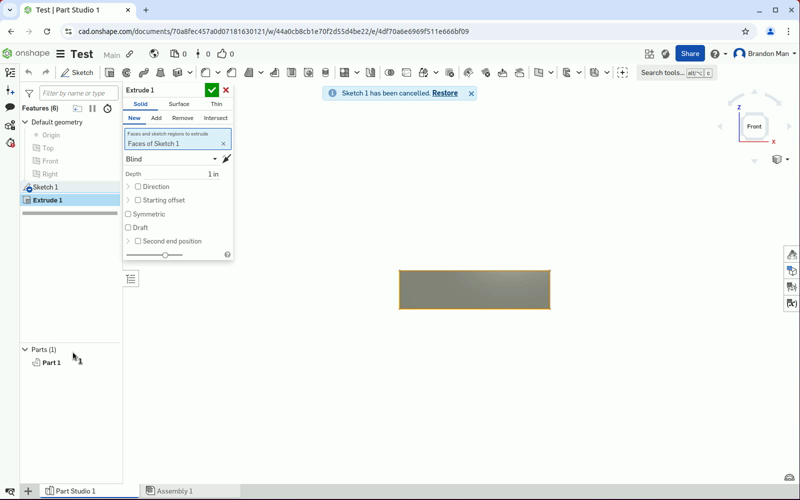
mouse_move(143, 106)
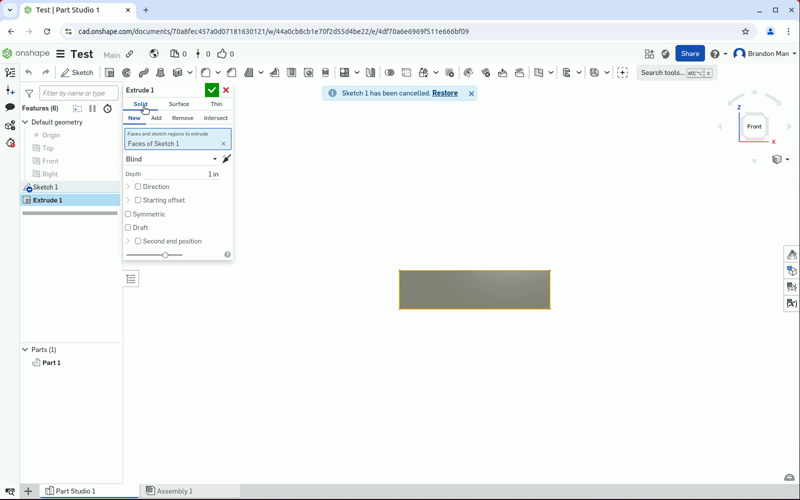
click(143, 106)
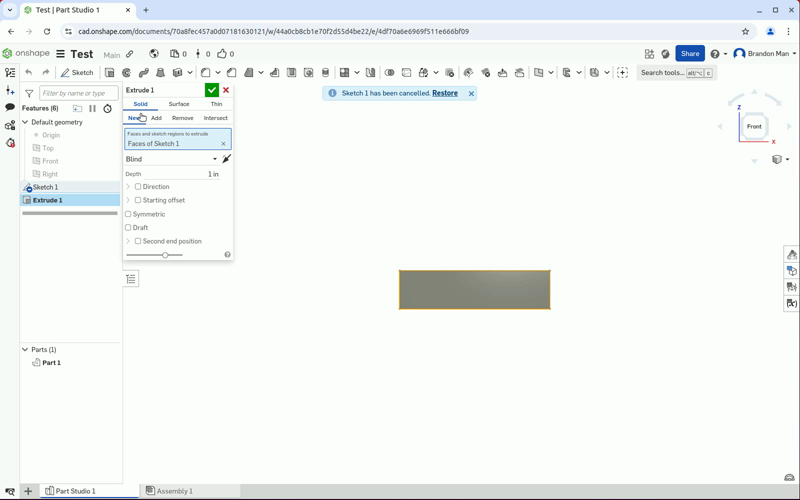
mouse_move(137, 120)
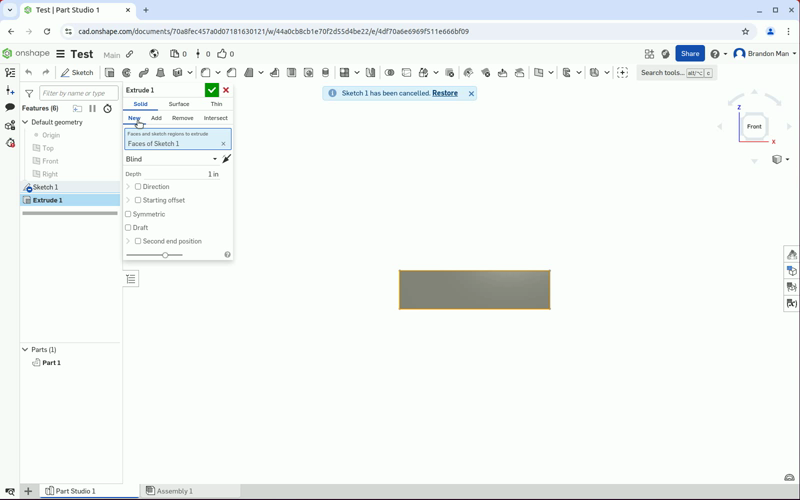
click(137, 120)
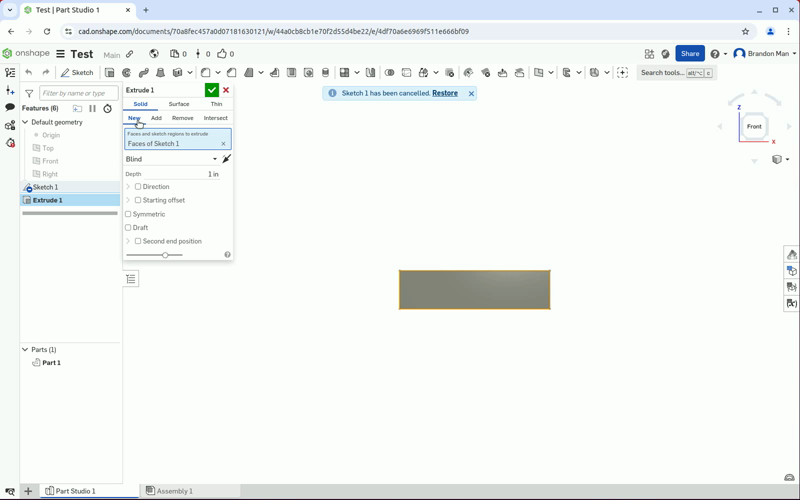
key(tab, 4)
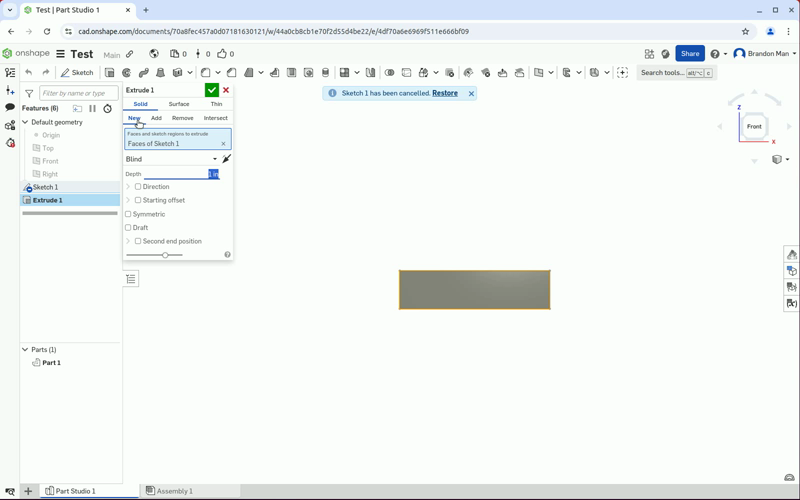
text(23.108)
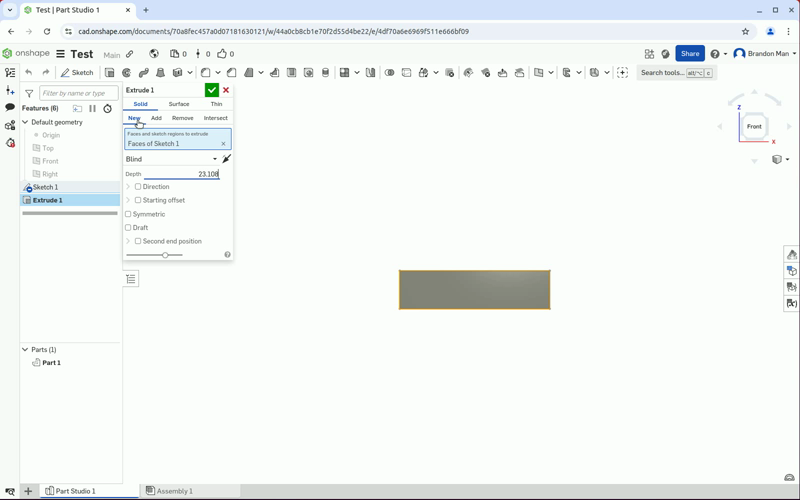
key(enter)
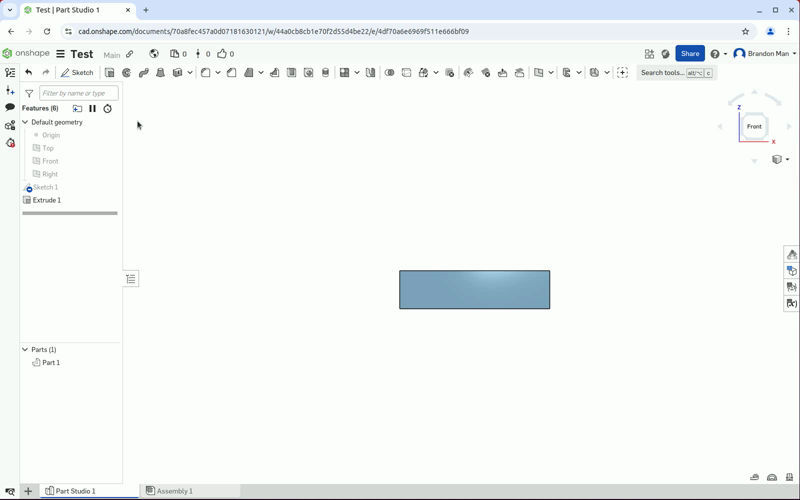
key(shift+h)
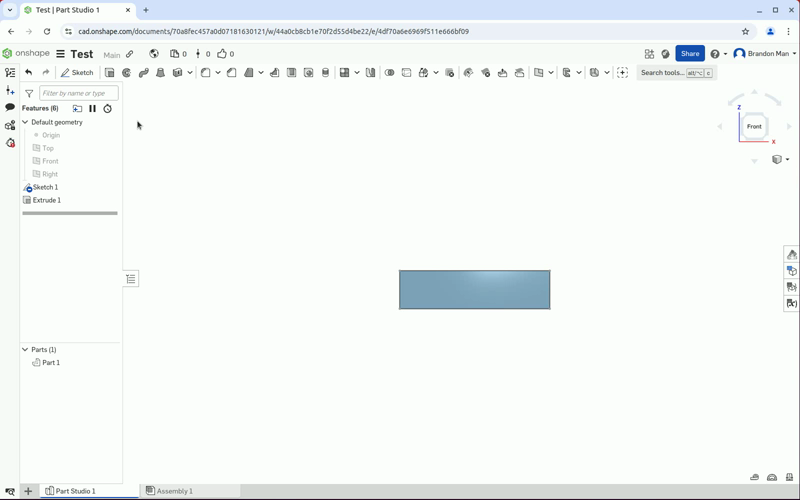
key(shift+h)
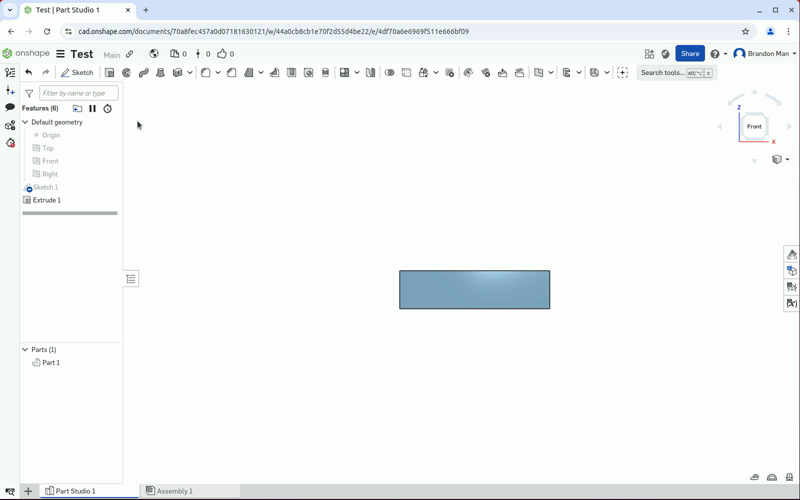
mouse_move(73, 189)
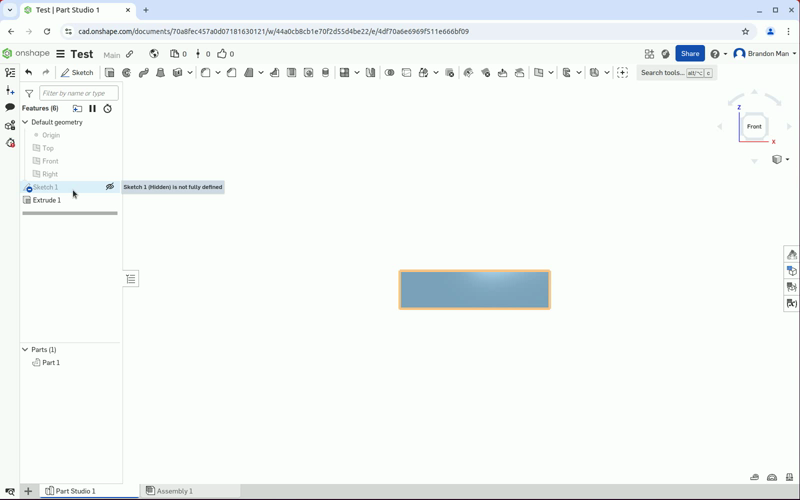
click(73, 189)
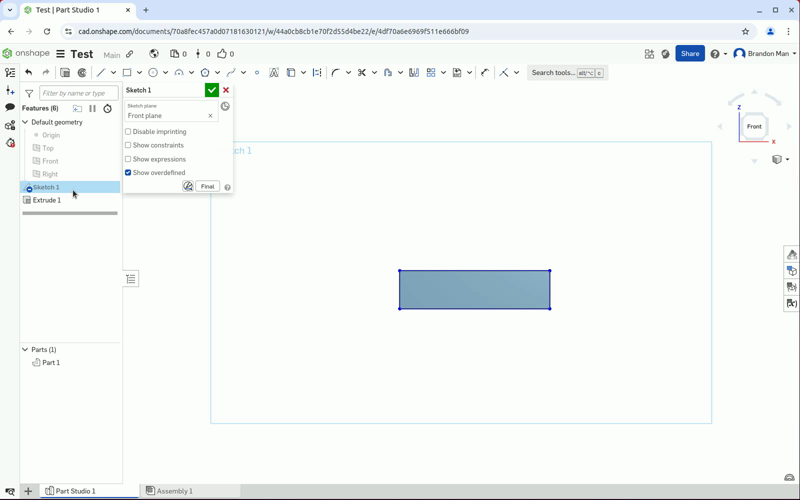
mouse_move(229, 92)
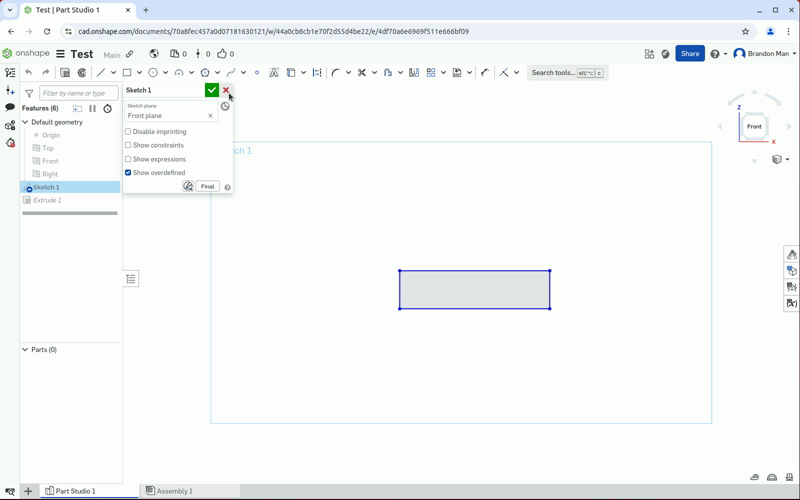
click(229, 92)
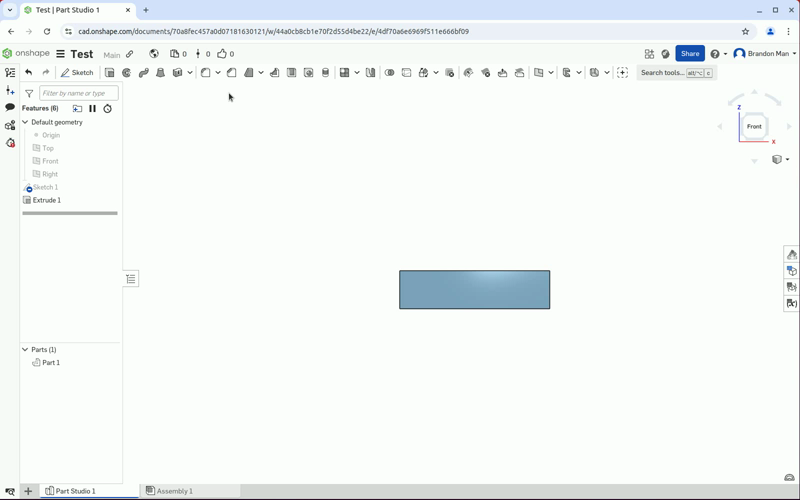
mouse_move(73, 352)
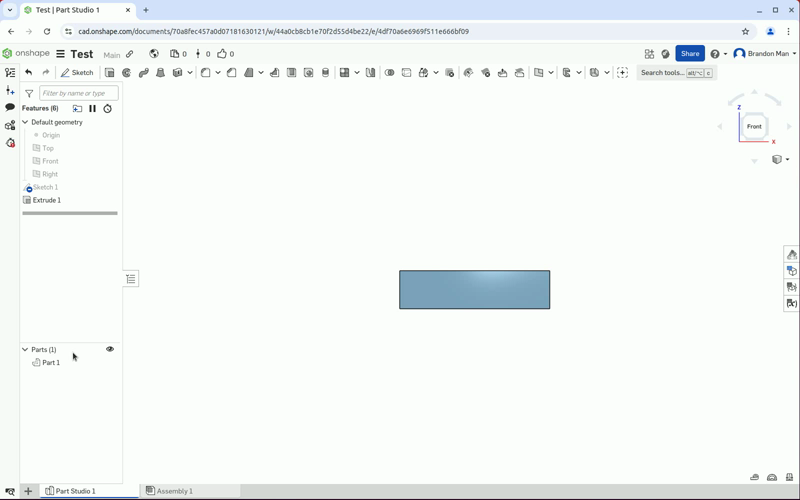
key(y)
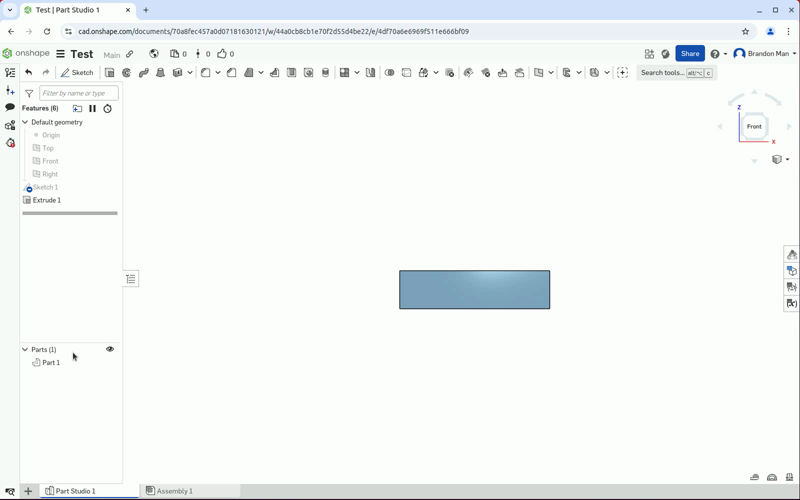
key(shift+p)
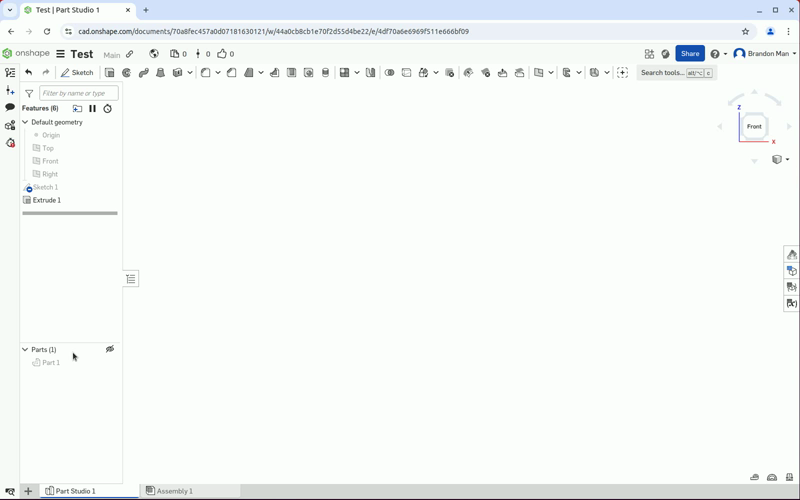
key(space)
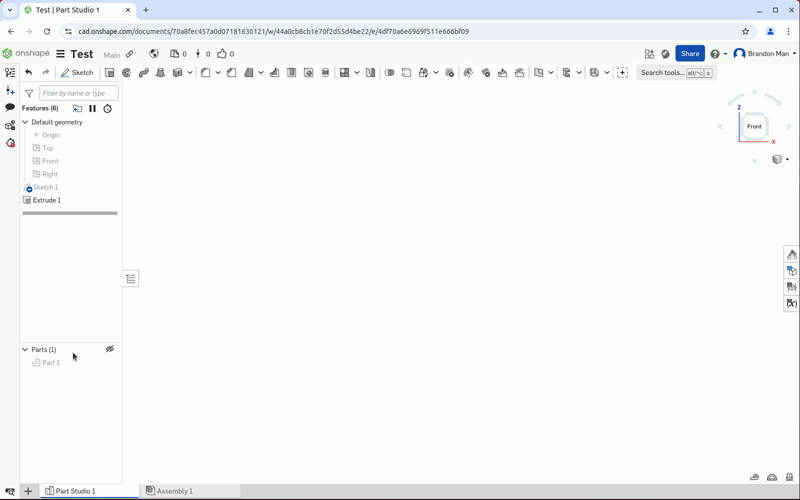
key_down(shift)
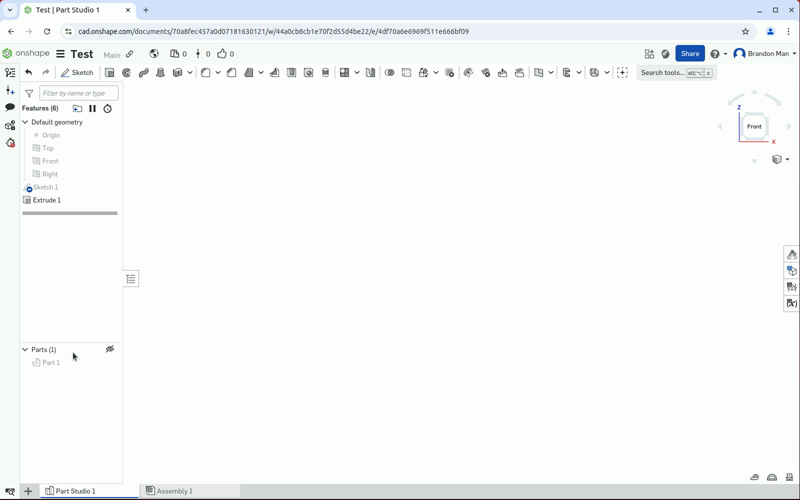
key(down)
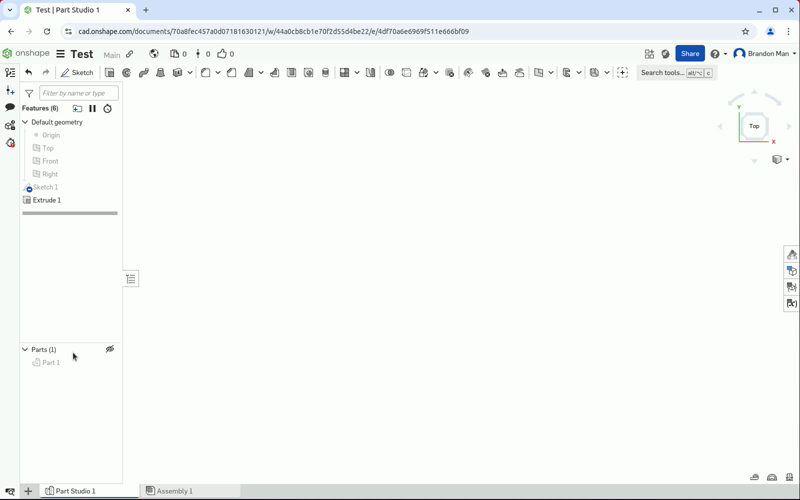
key_up(shift)
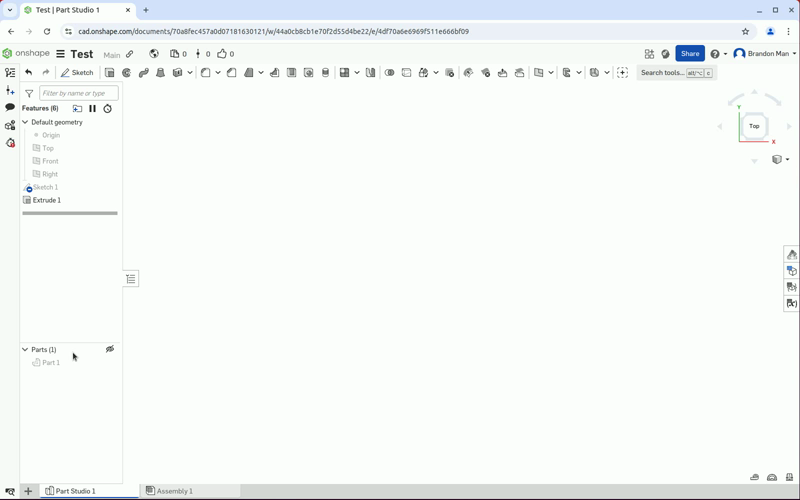
mouse_move(73, 352)
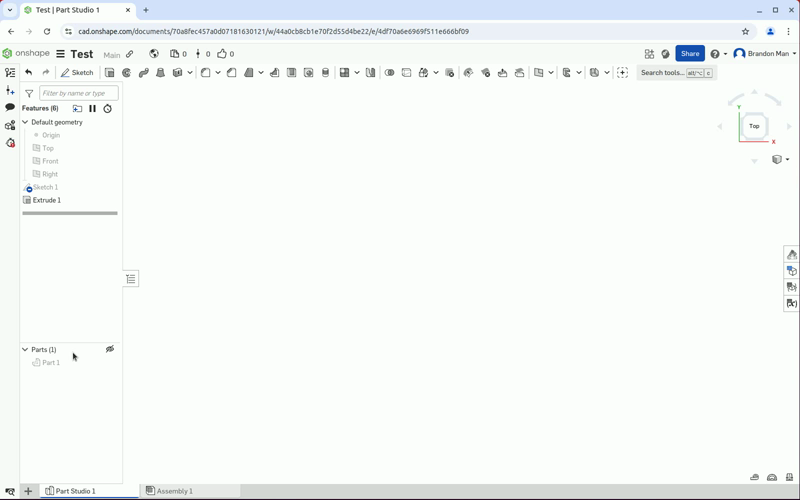
key(shift+y)
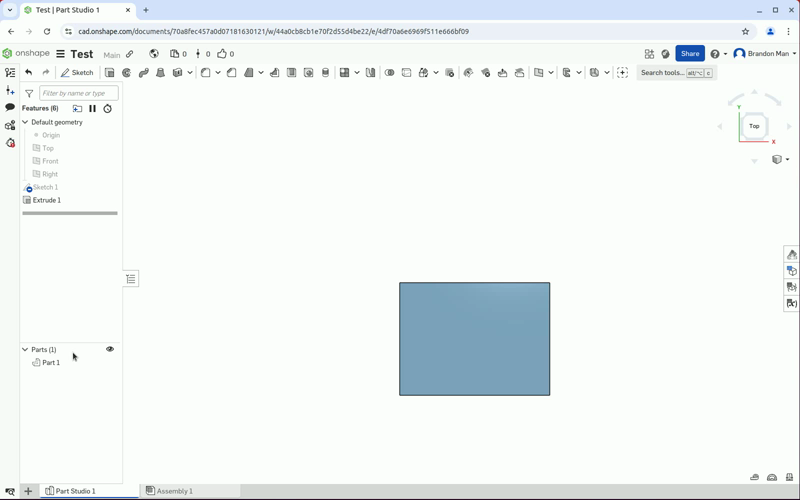
mouse_move(541, 75)
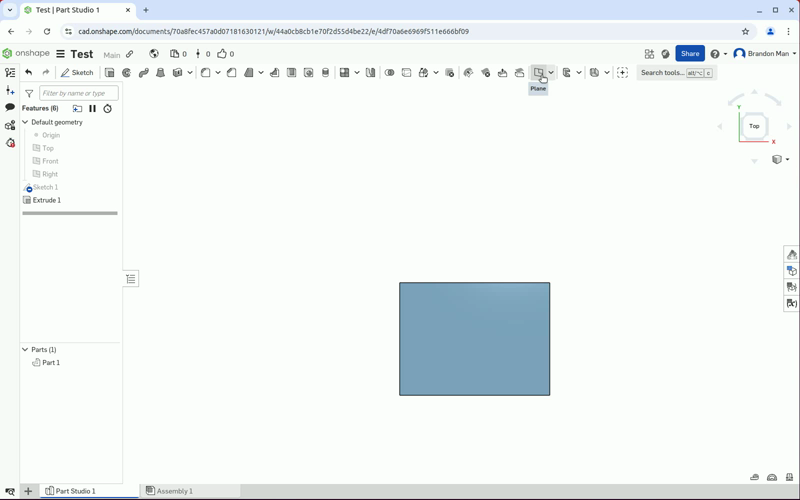
click(541, 75)
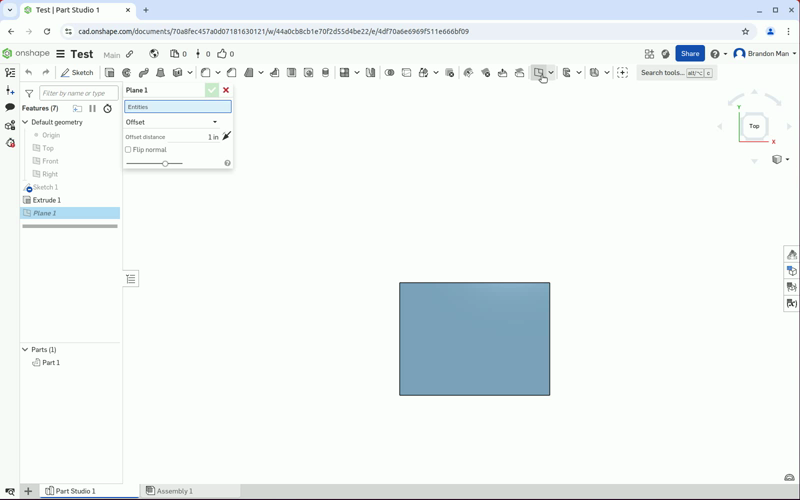
mouse_move(73, 150)
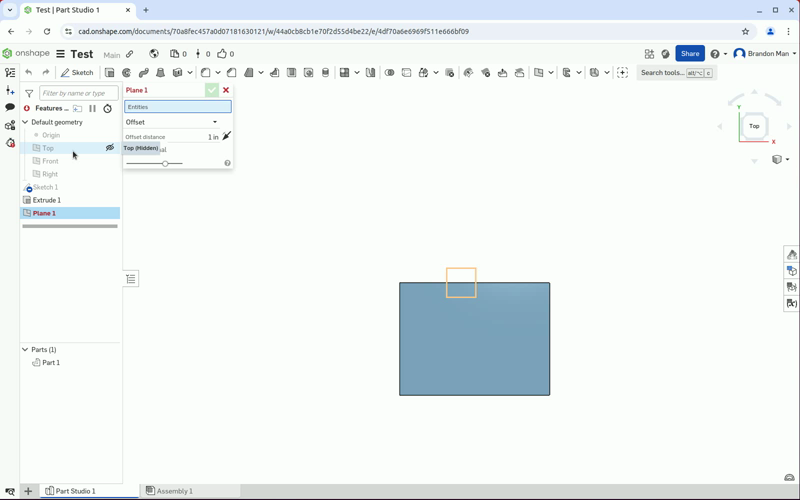
click(73, 150)
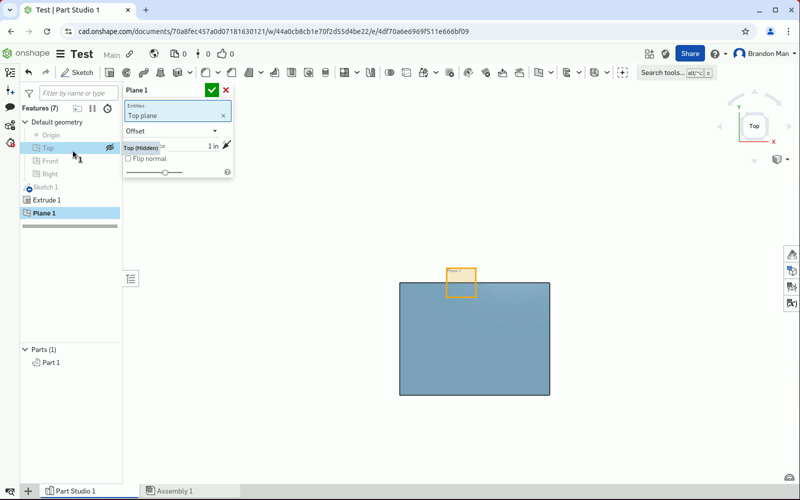
key(tab, 2)
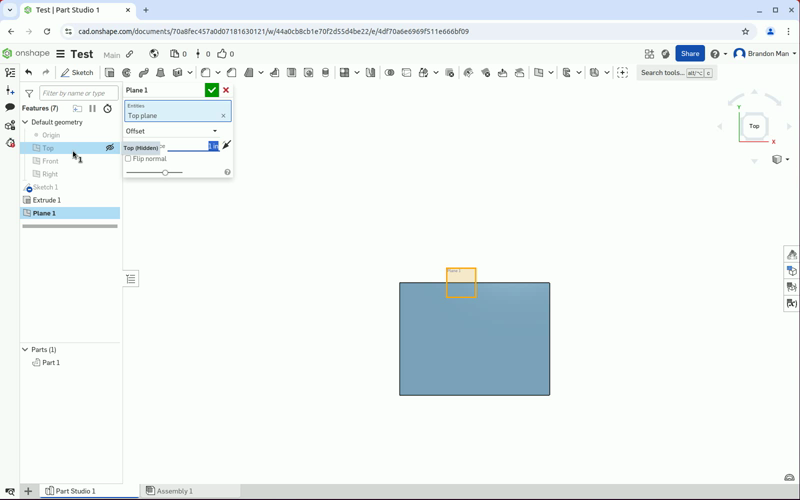
text(2.403)
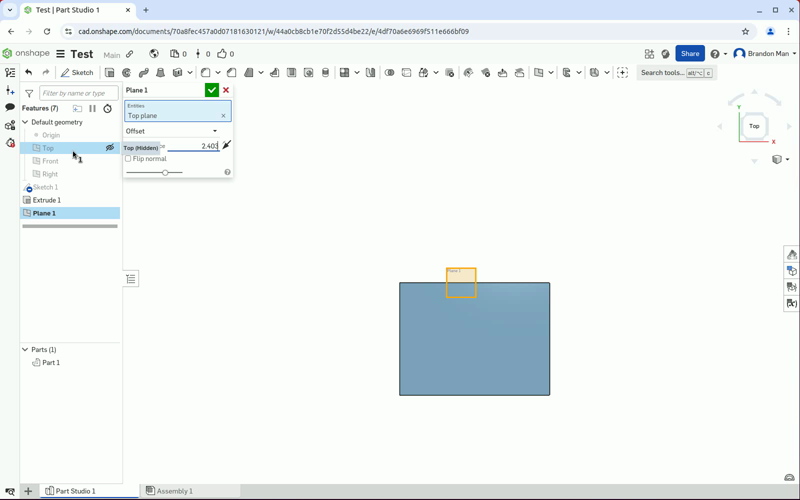
key(enter, 2)
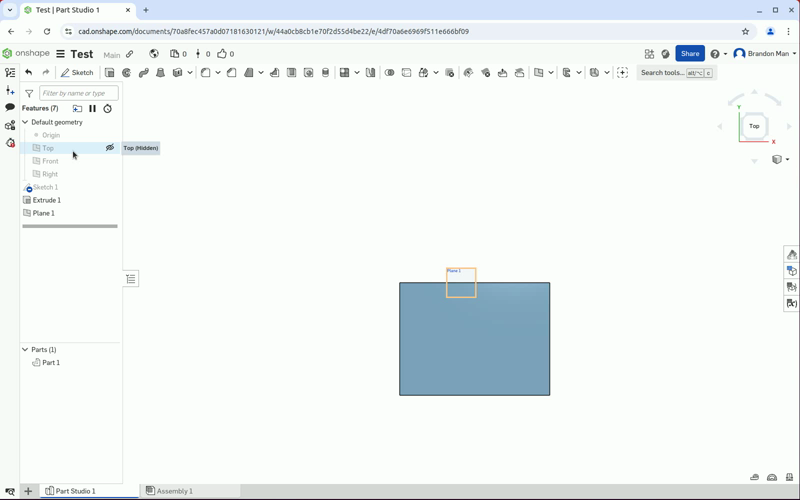
key(shift+s)
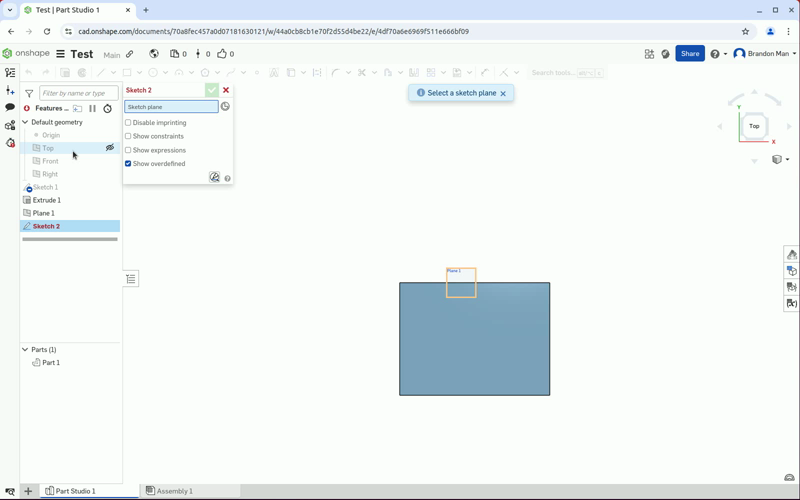
mouse_move(73, 215)
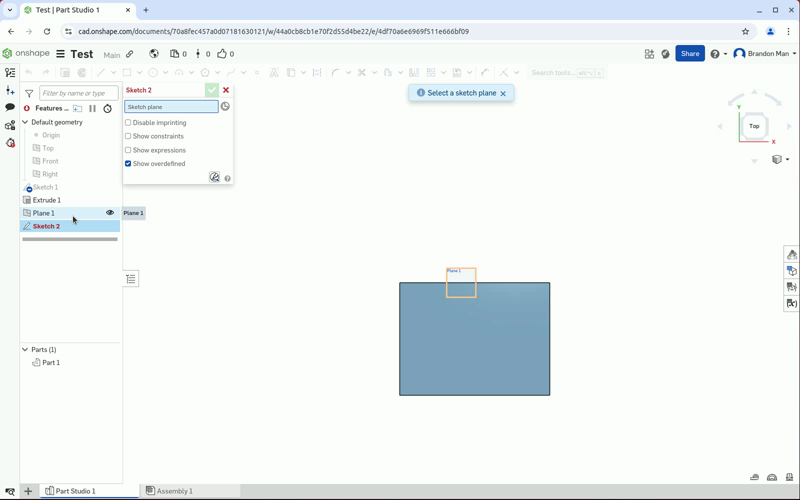
click(73, 215)
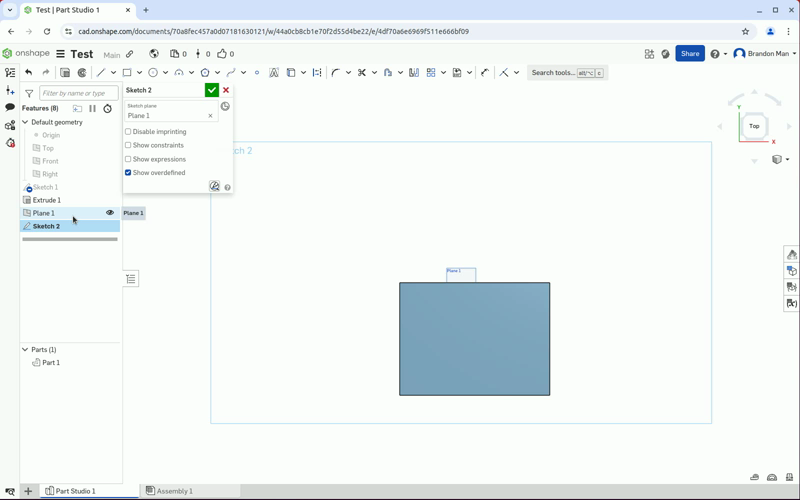
mouse_move(73, 352)
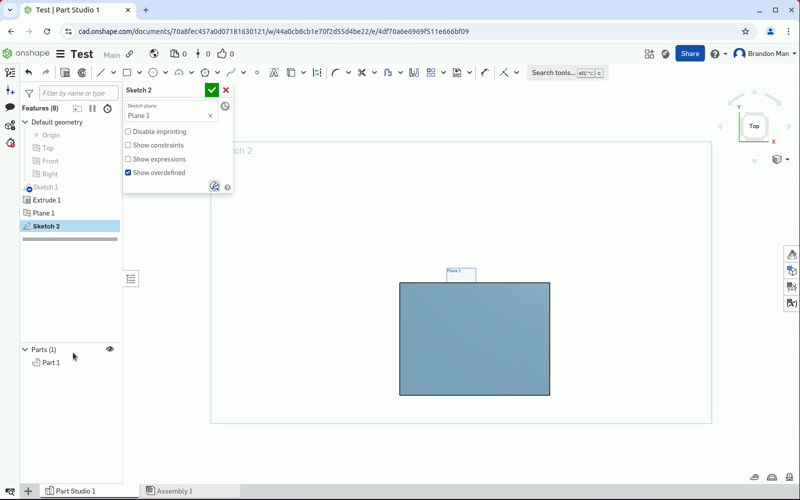
key(y)
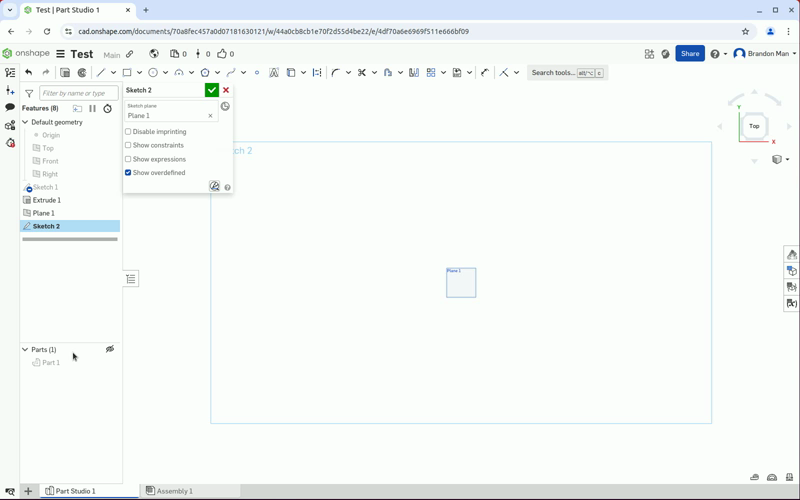
key(l)
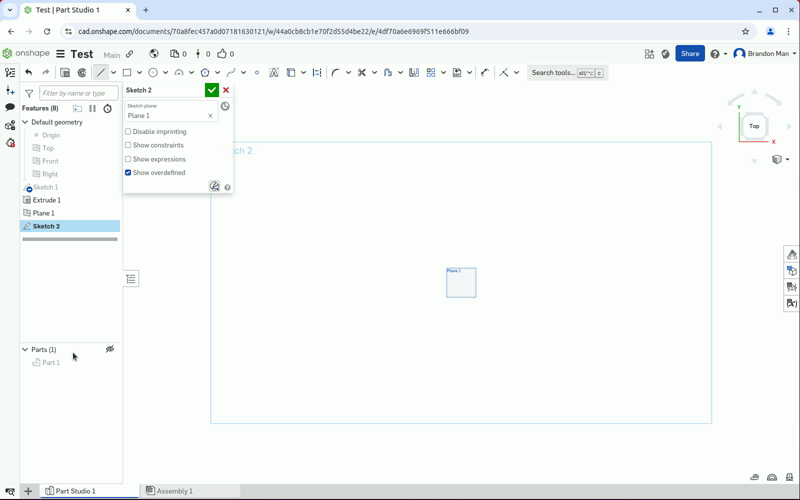
key_down(shift)
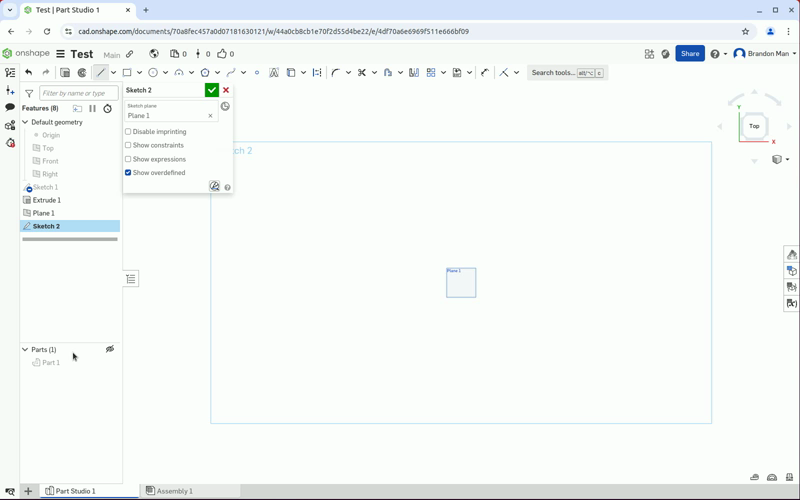
mouse_move(512, 395)
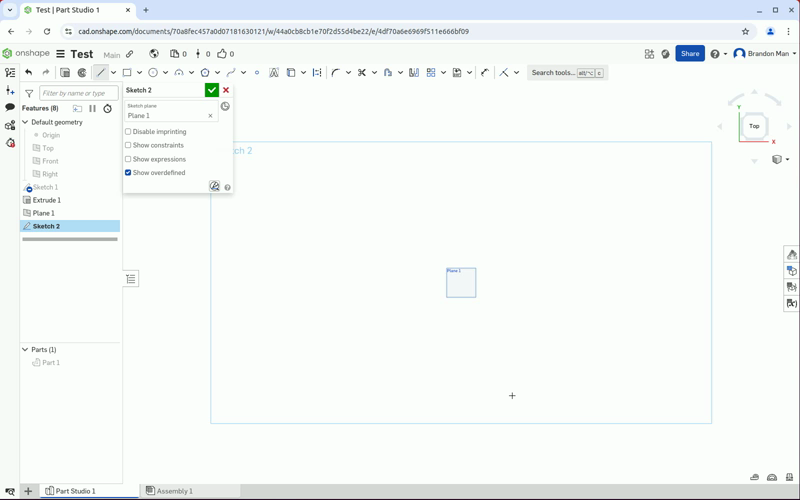
click(512, 395)
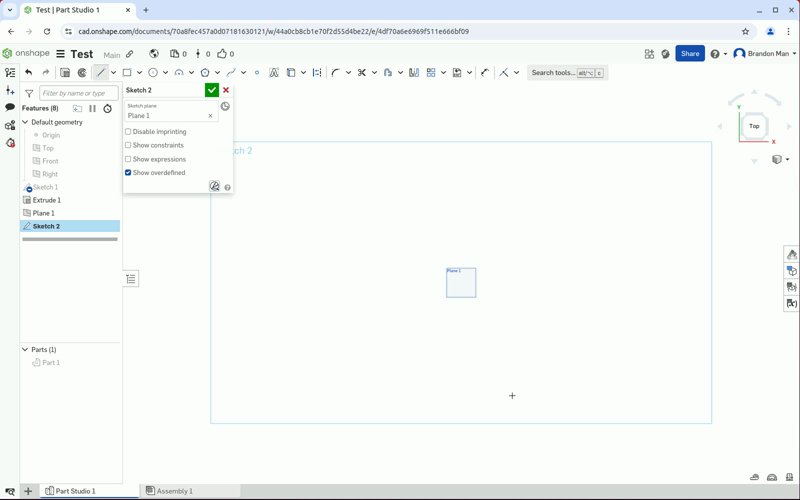
key_up(shift)
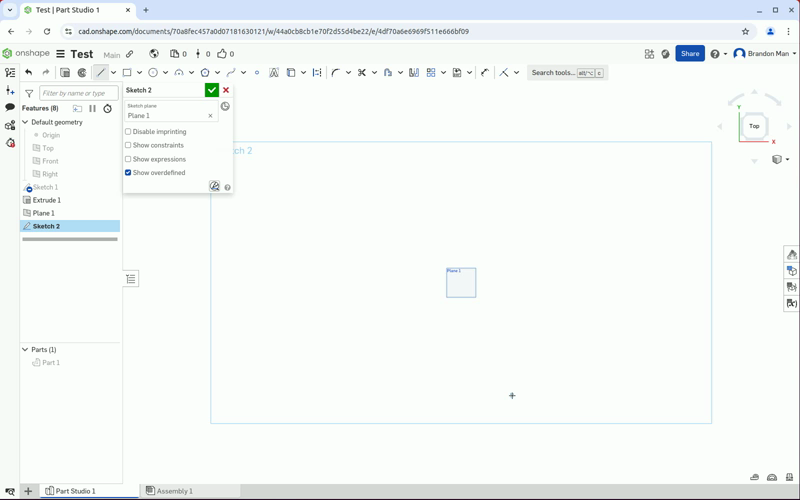
key_down(shift)
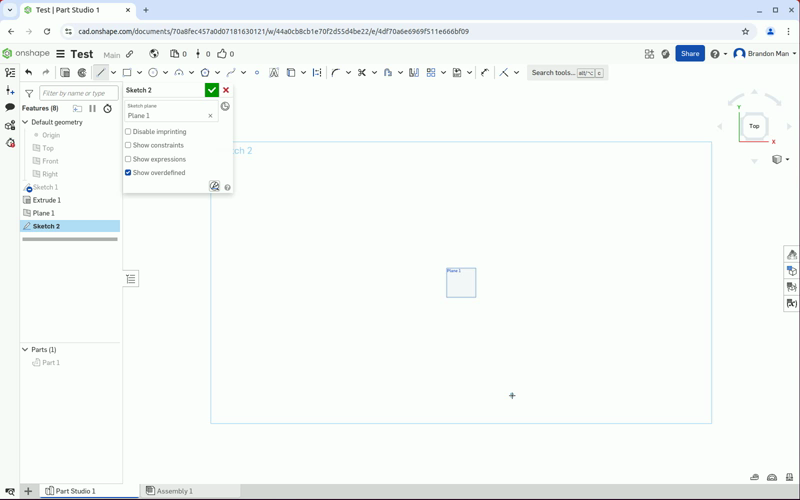
mouse_move(542, 395)
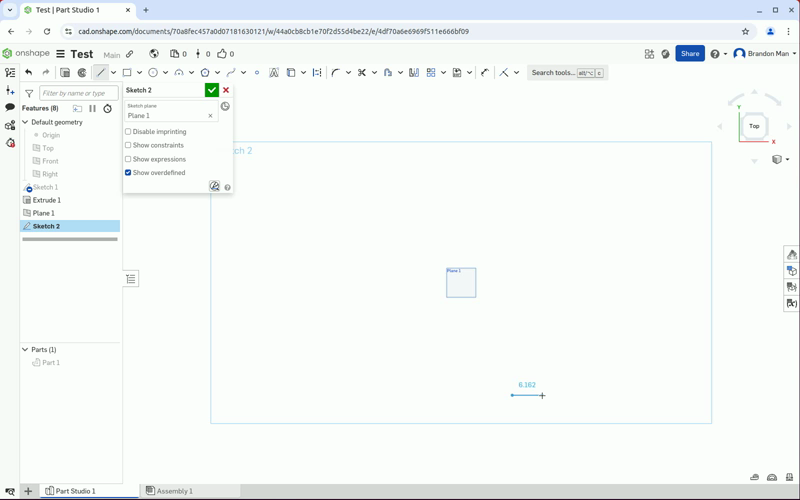
mouse_move(550, 395)
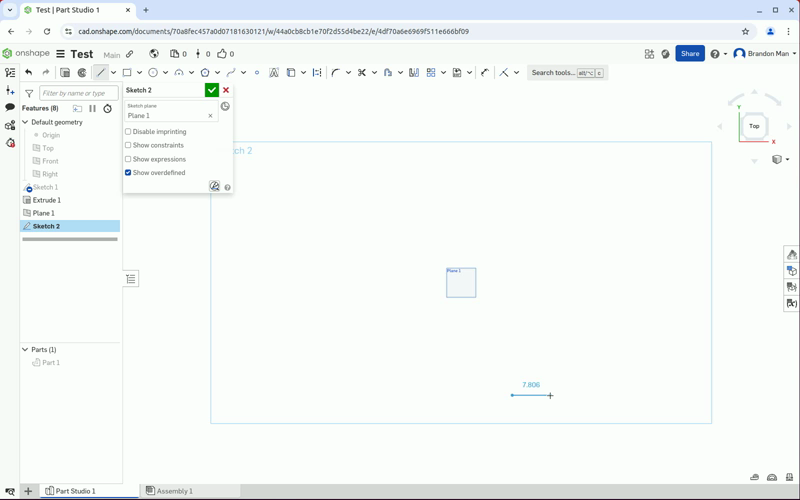
click(550, 395)
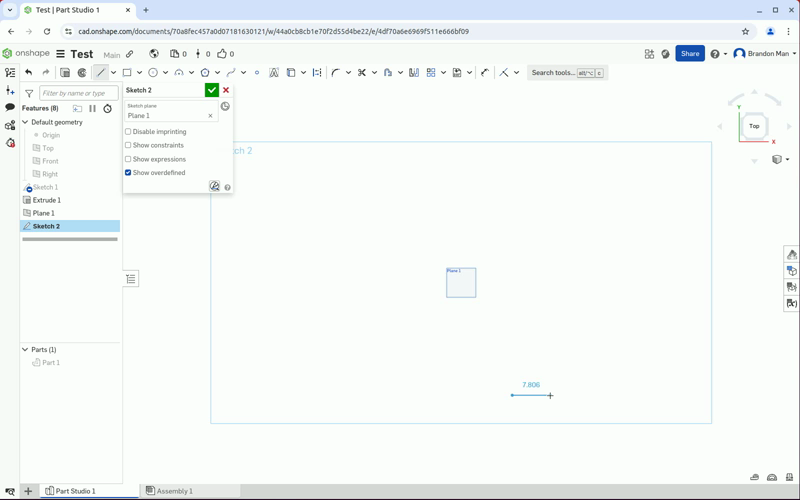
key_up(shift)
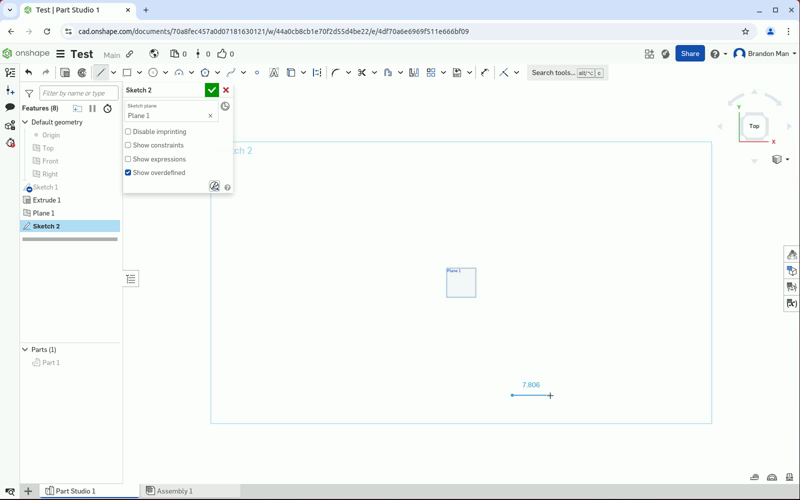
key_down(shift)
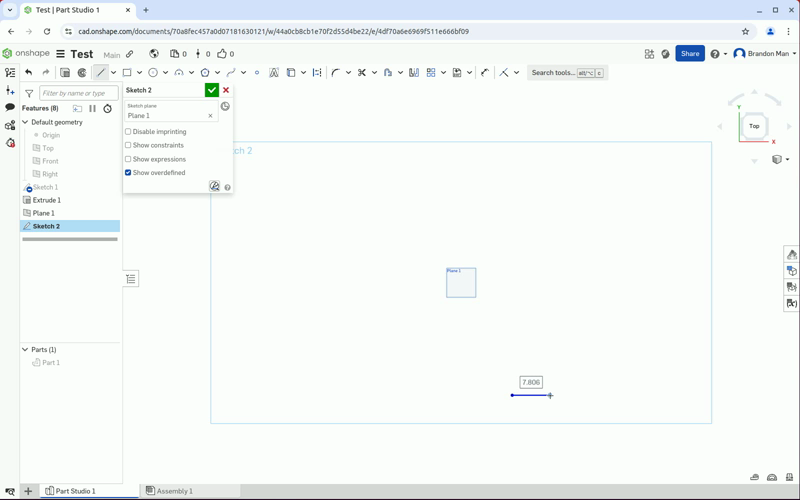
mouse_move(580, 395)
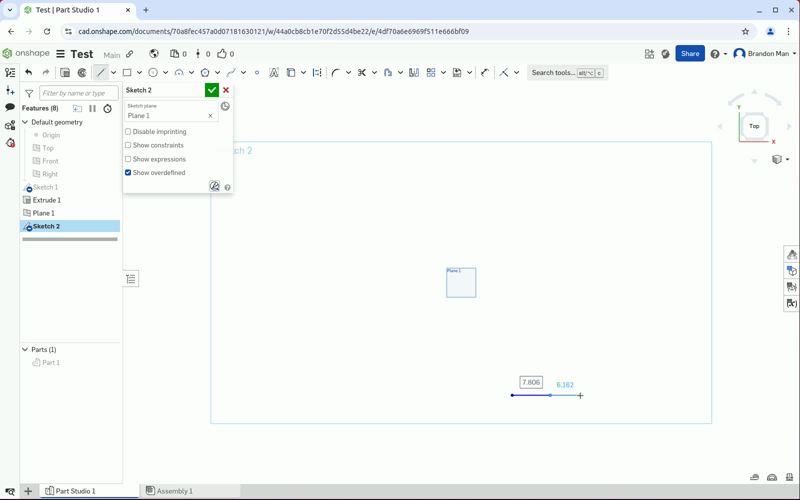
mouse_move(550, 338)
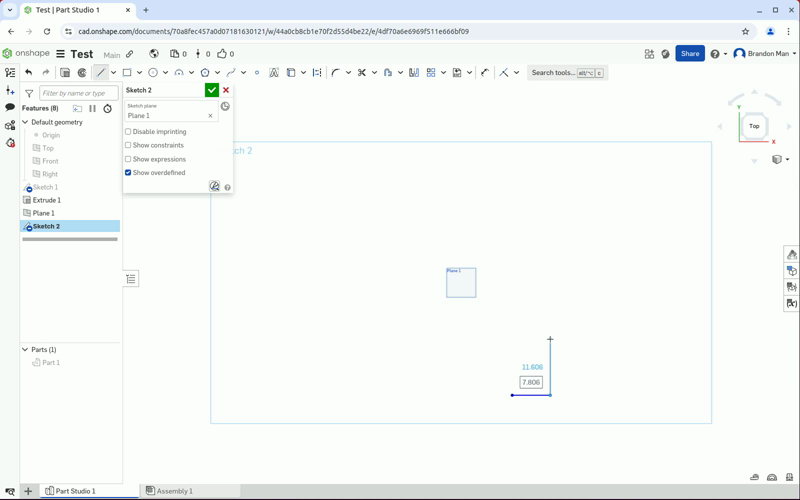
click(550, 338)
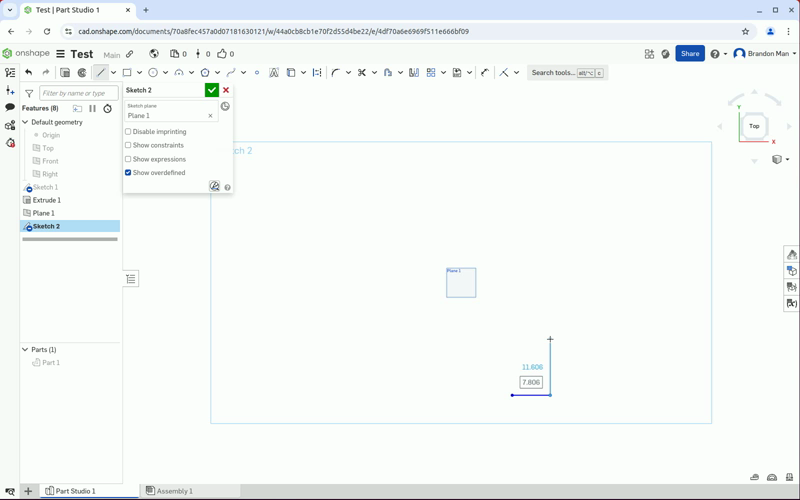
key_up(shift)
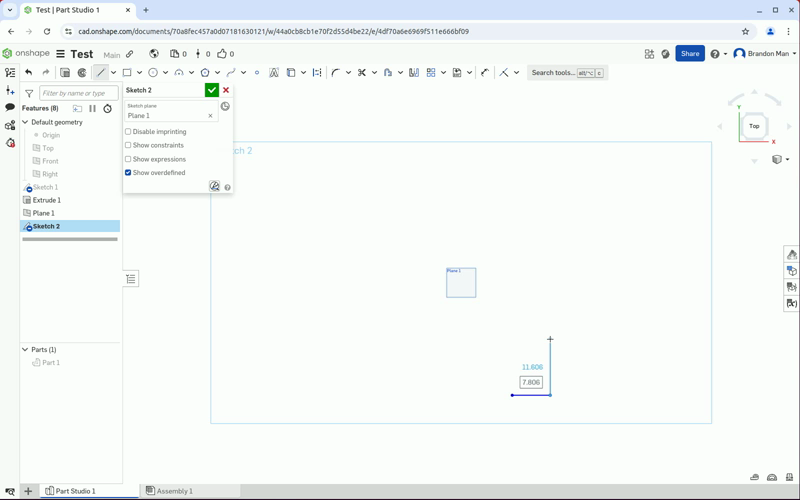
key_down(shift)
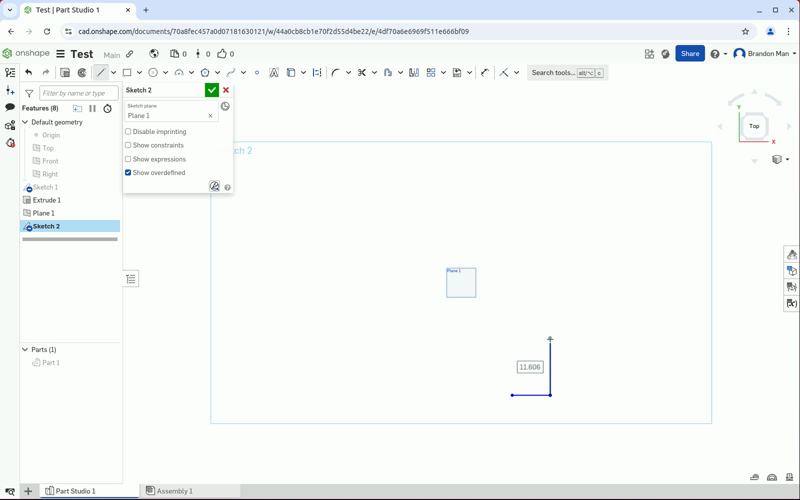
mouse_move(512, 395)
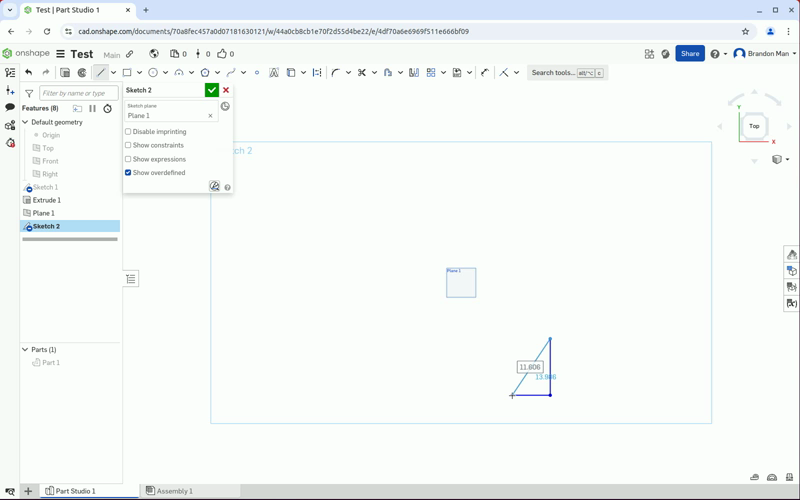
key_up(shift)
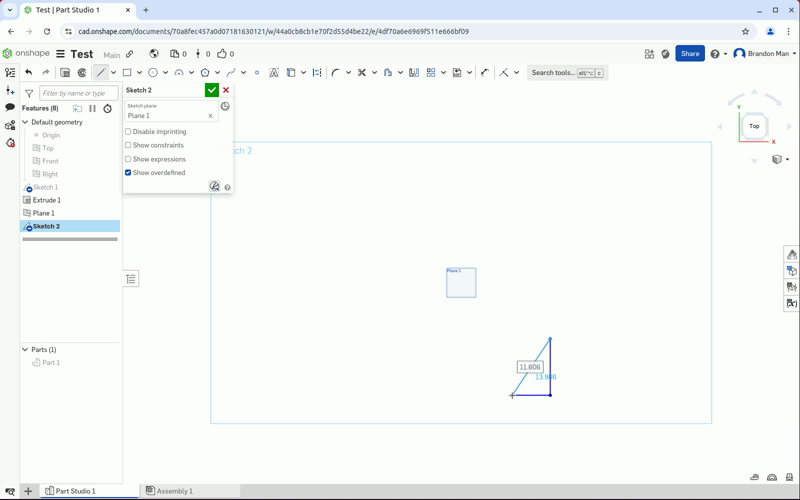
click(512, 395)
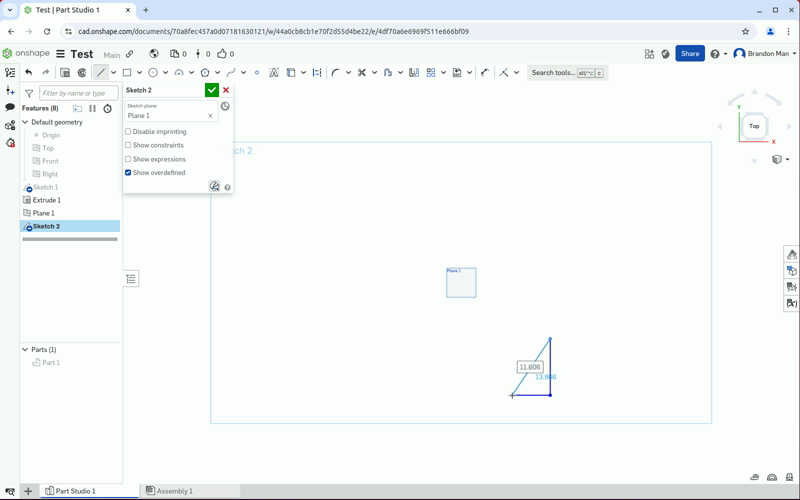
key(esc)
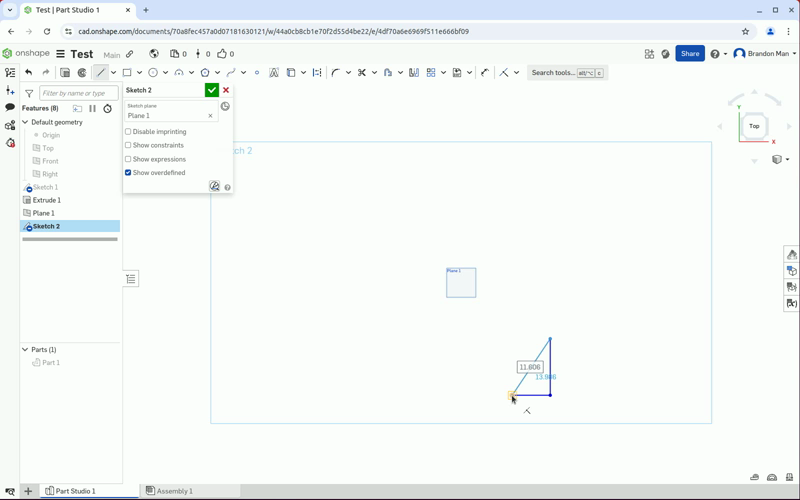
mouse_move(523, 388)
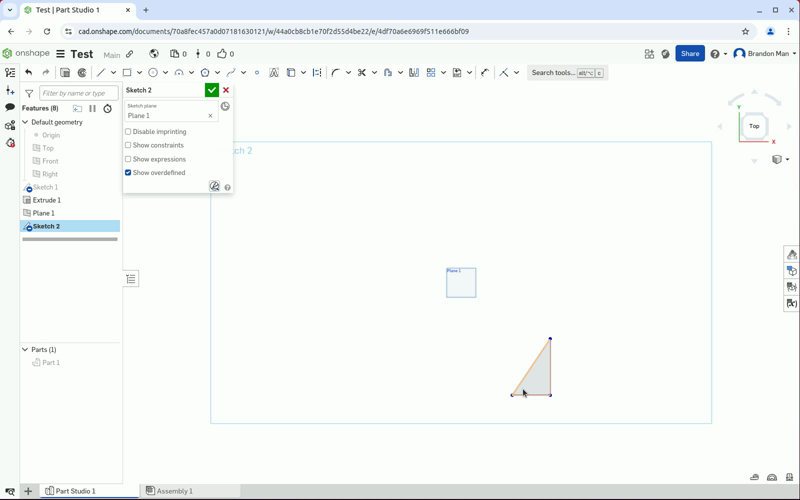
scroll(6)
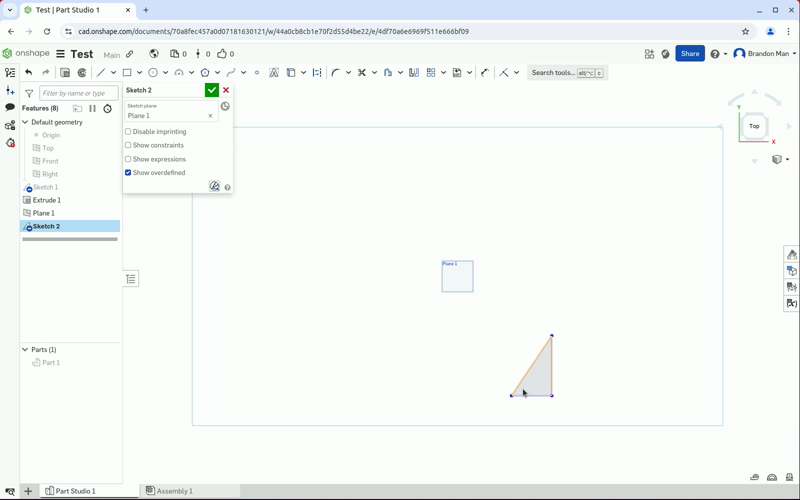
scroll(6)
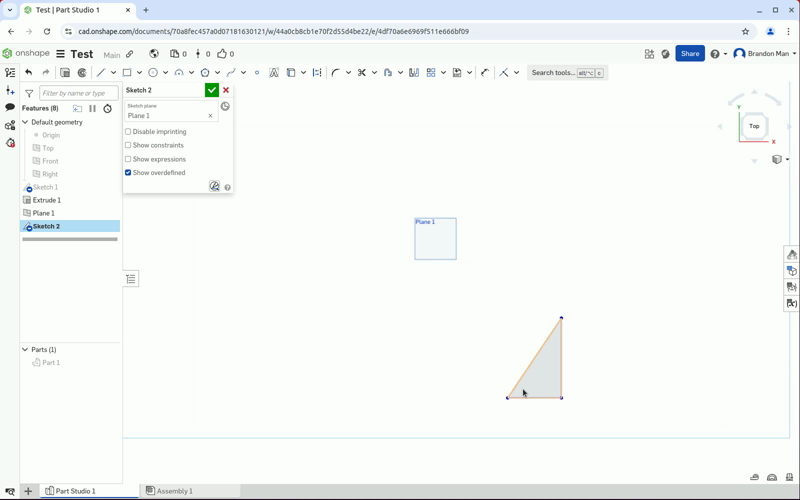
scroll(6)
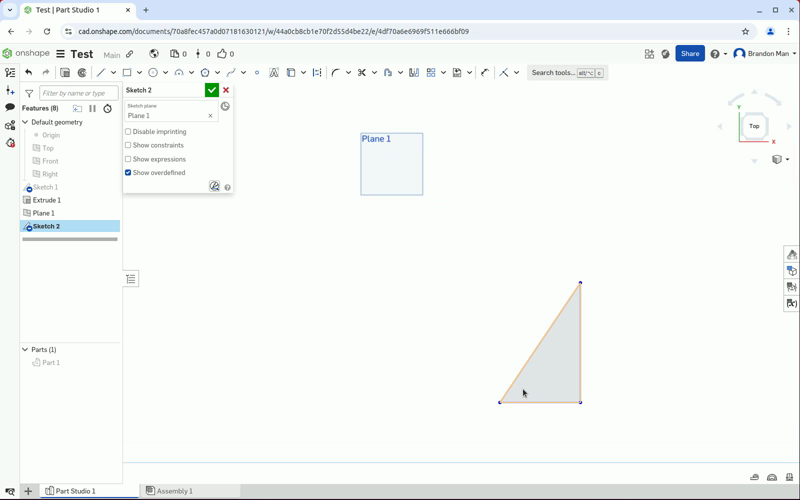
scroll(6)
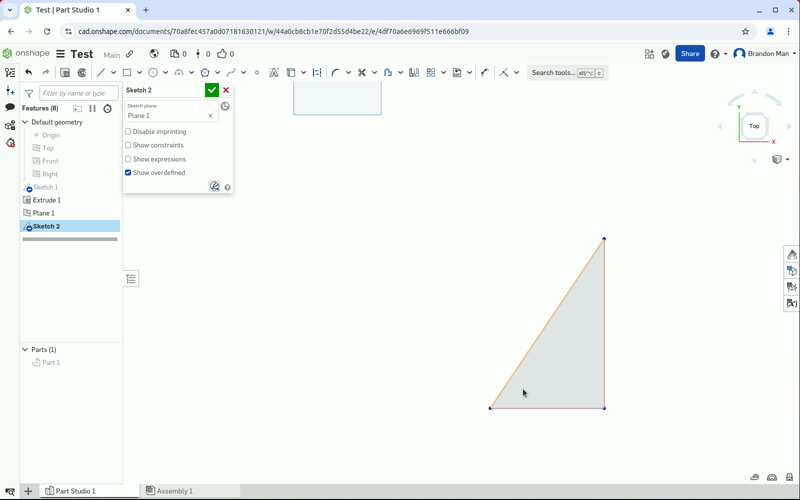
scroll(6)
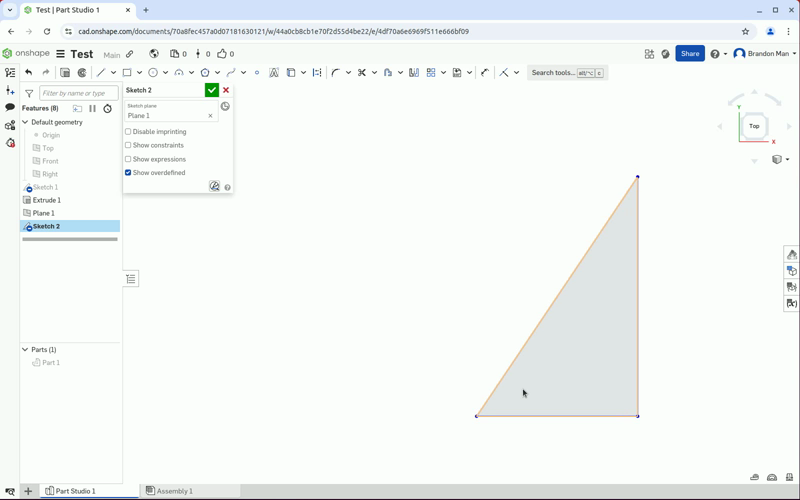
scroll(6)
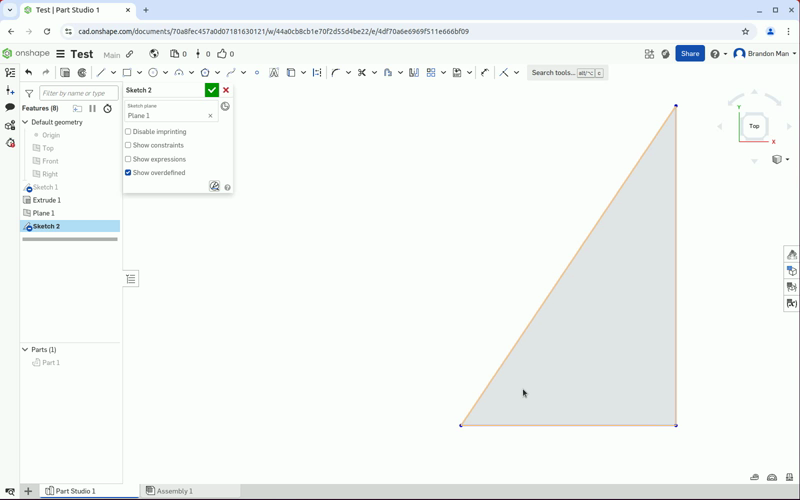
scroll(6)
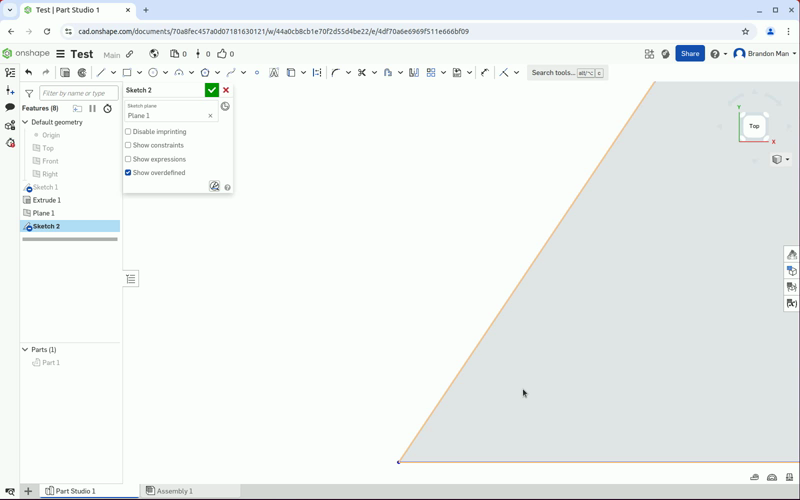
click(523, 388)
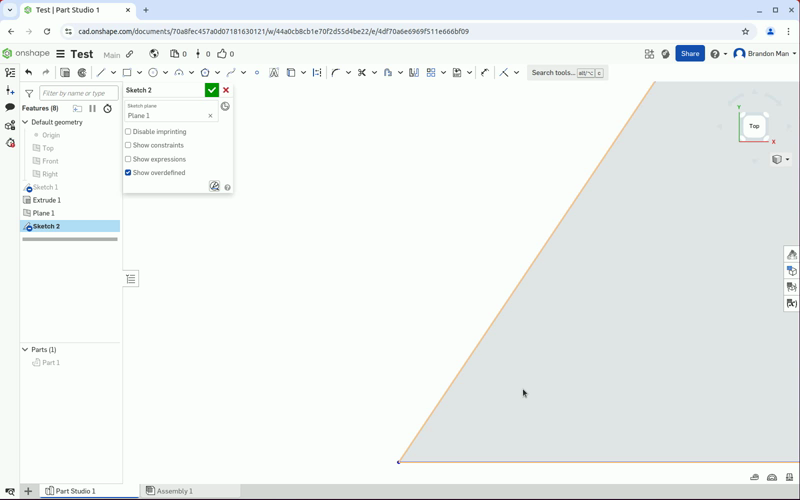
scroll(-6)
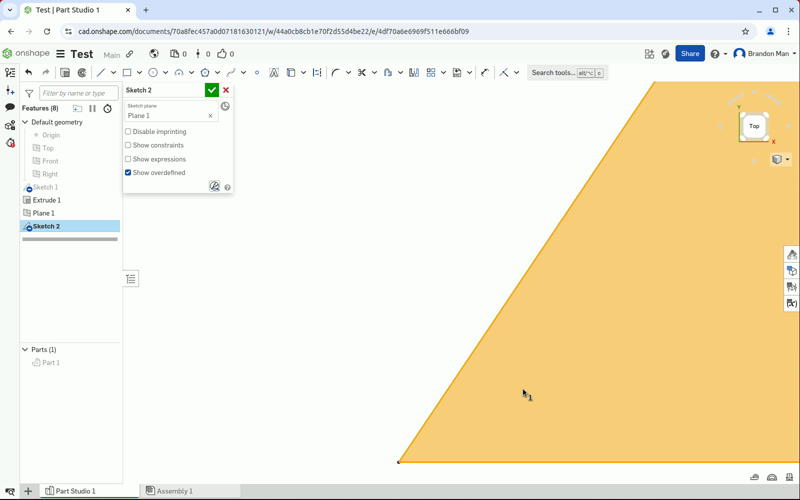
scroll(-6)
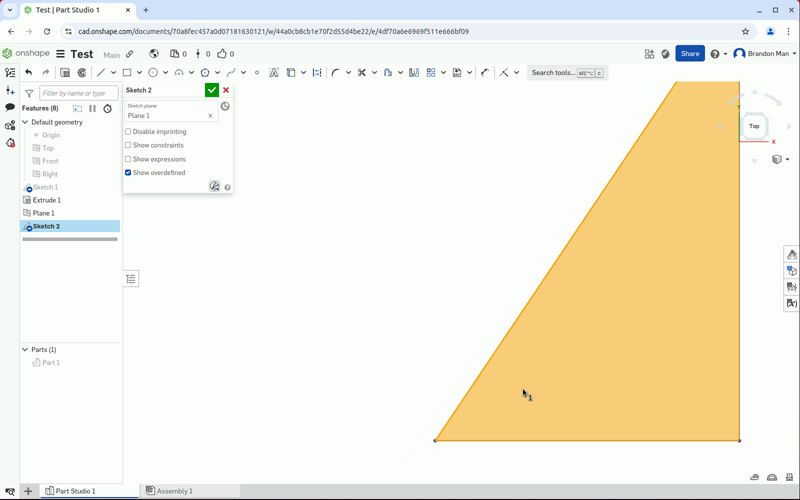
scroll(-6)
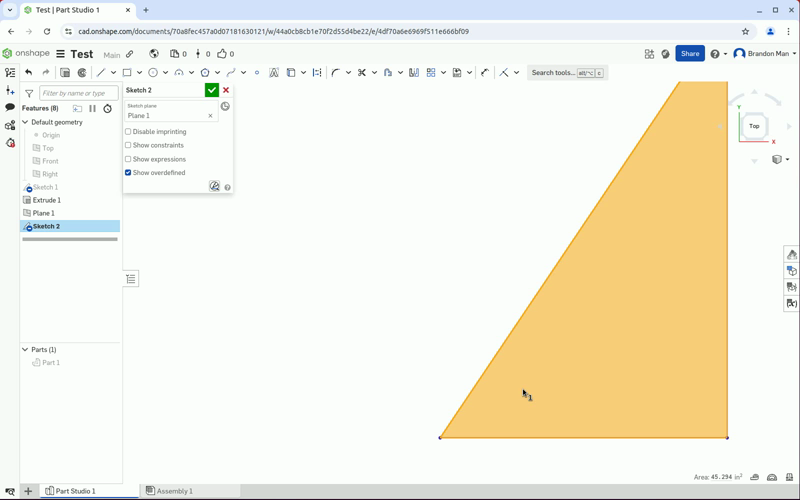
scroll(-6)
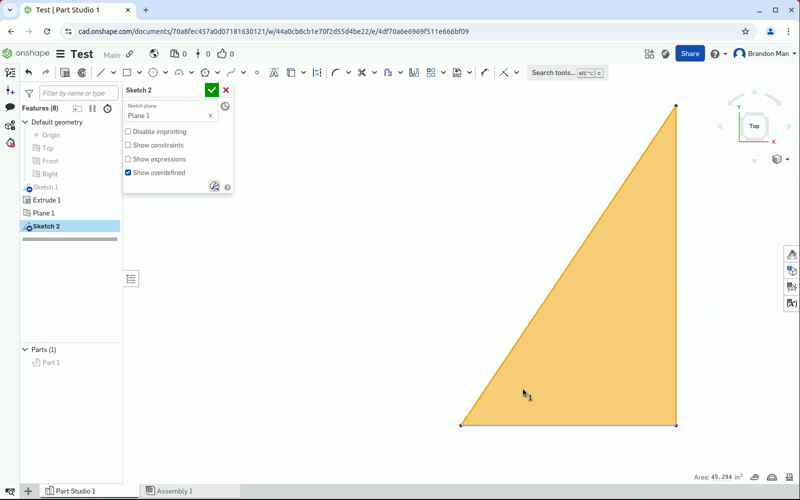
scroll(-6)
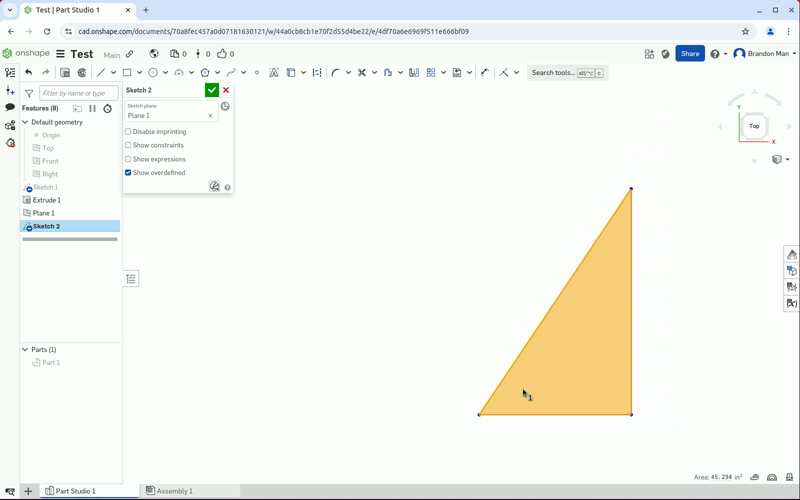
scroll(-6)
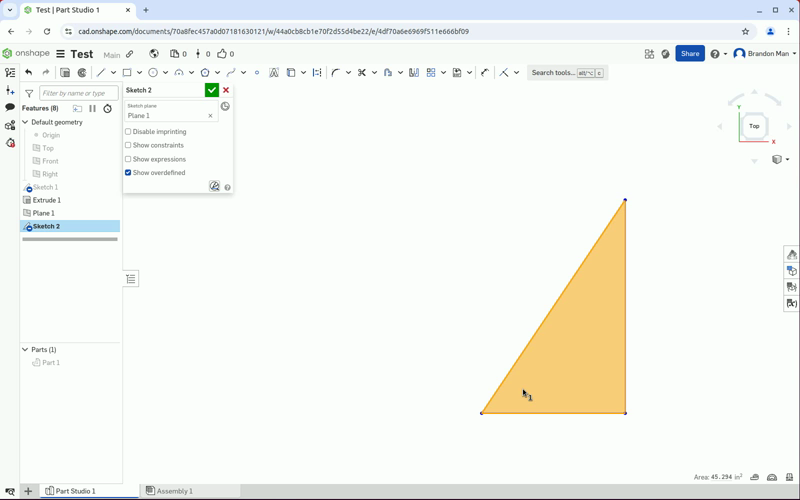
scroll(-6)
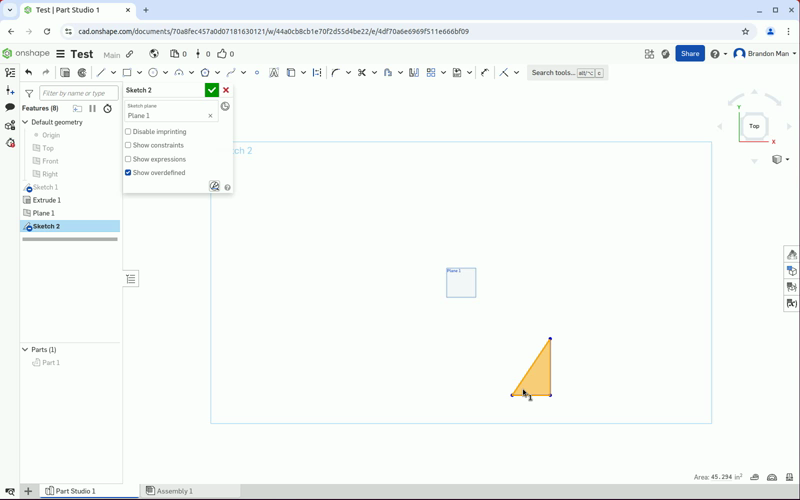
mouse_move(73, 352)
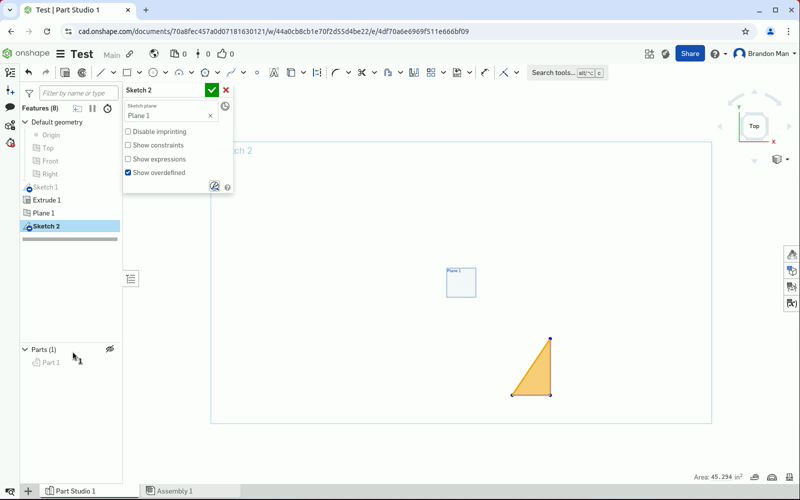
key(shift+y)
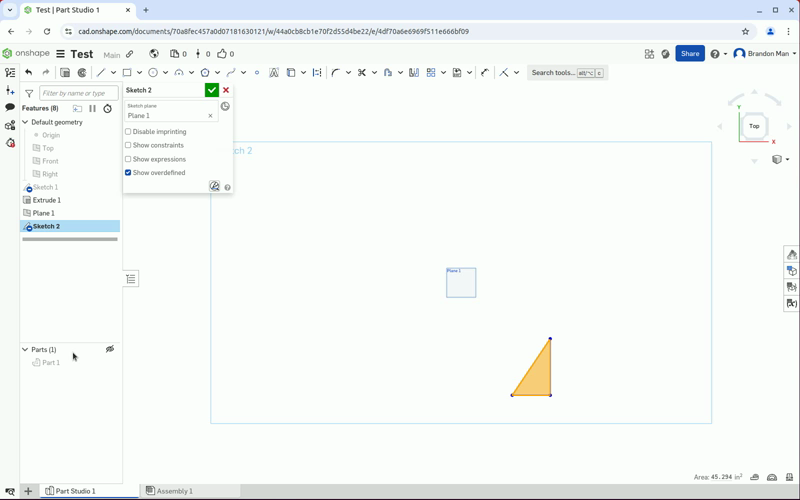
key(shift+e)
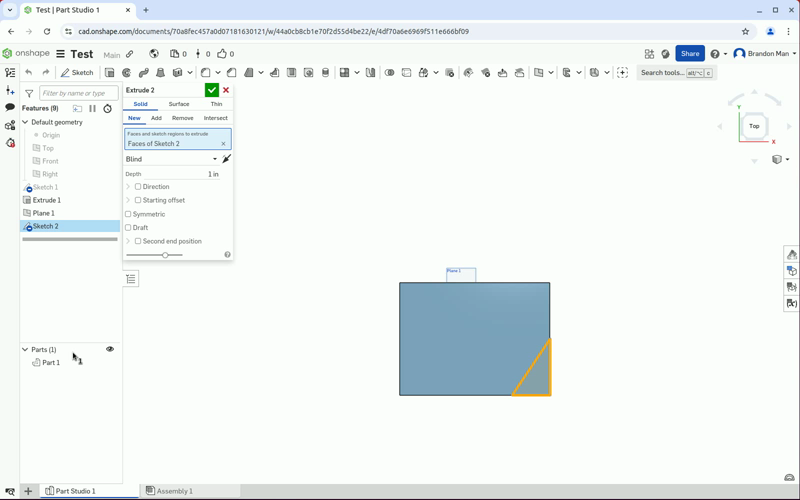
mouse_move(143, 106)
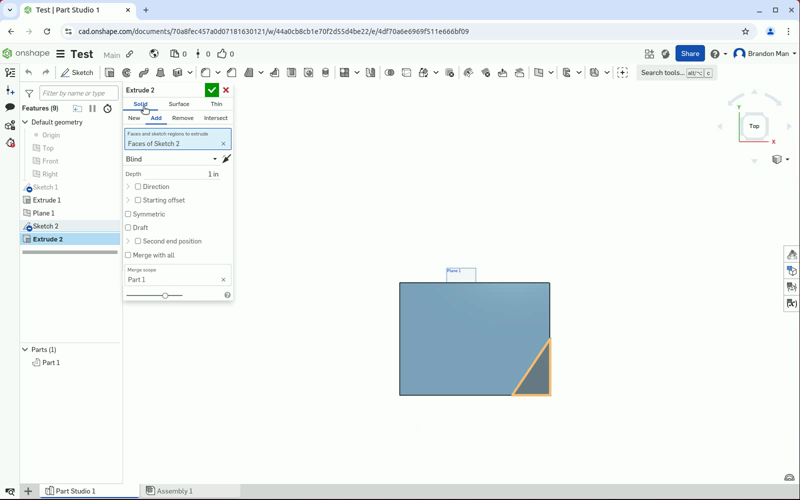
click(143, 106)
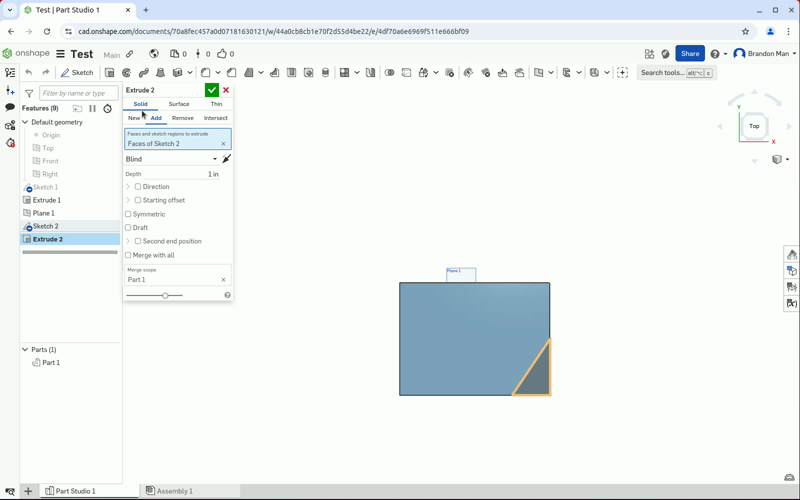
mouse_move(137, 120)
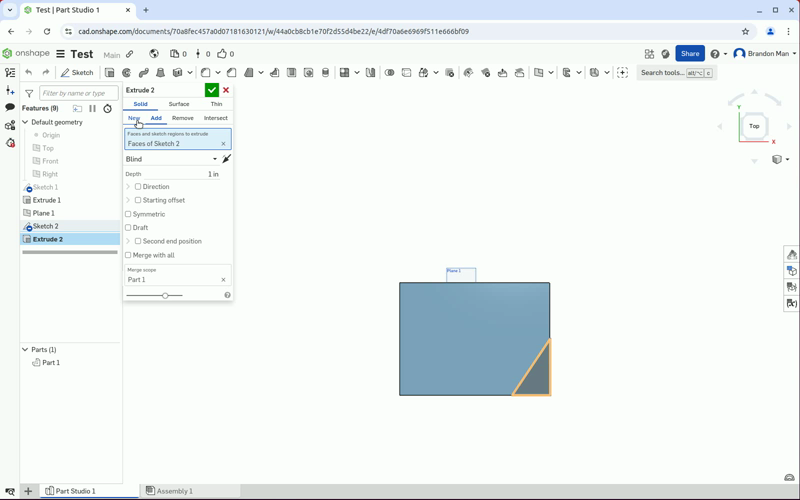
click(137, 120)
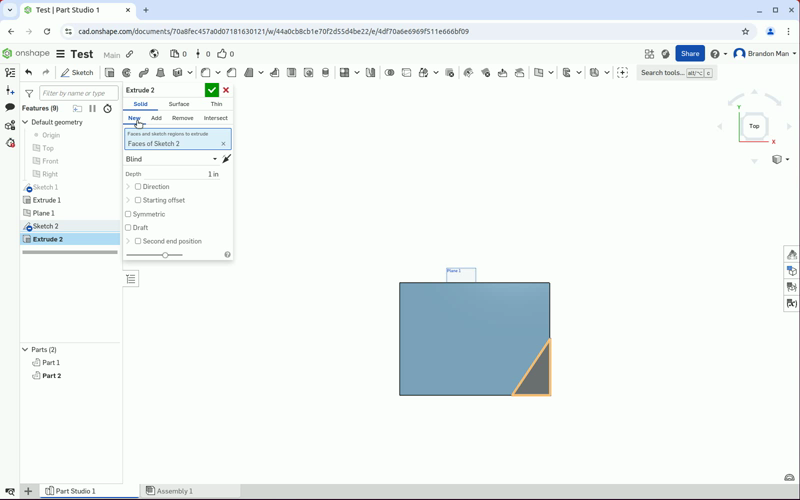
key(tab, 4)
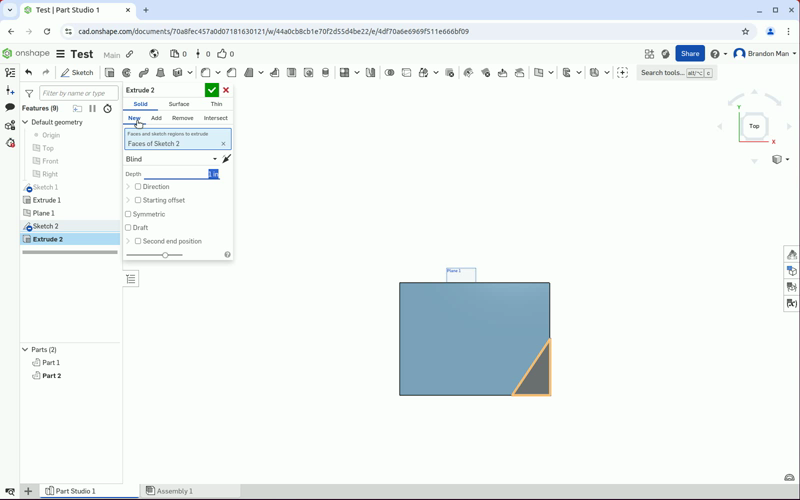
text(7.703)
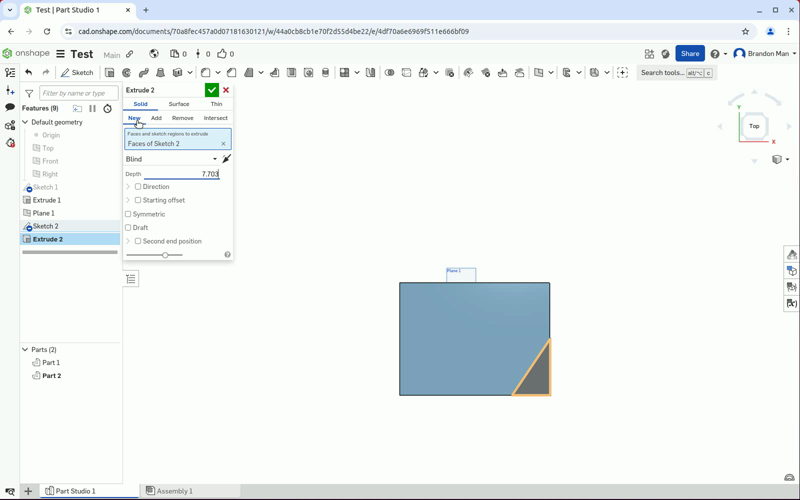
key(enter)
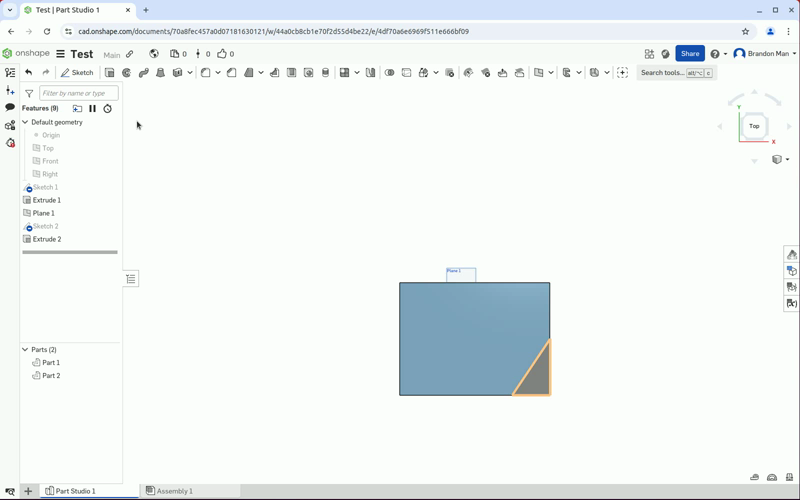
key(shift+h)
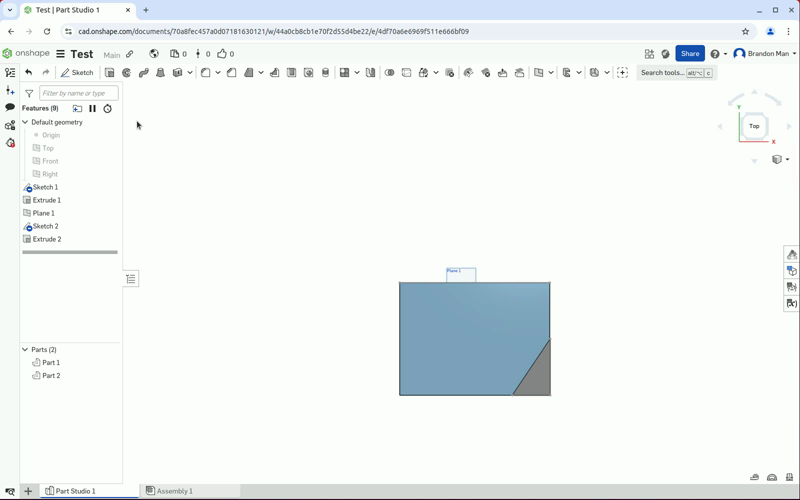
key(shift+h)
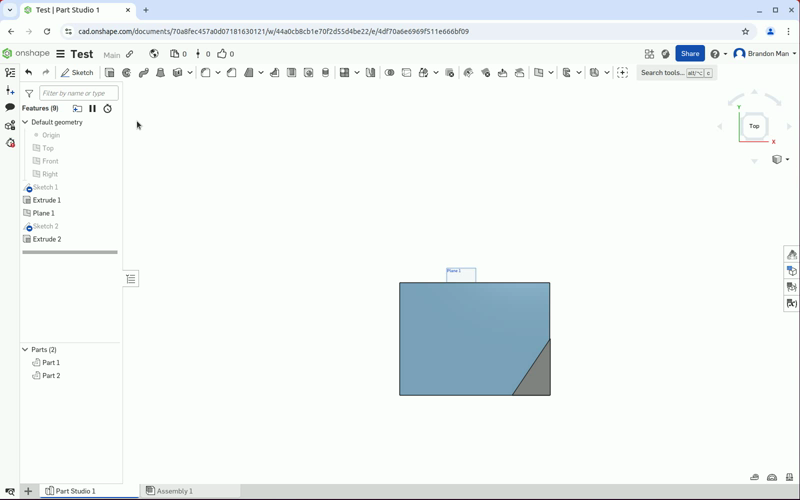
mouse_move(73, 189)
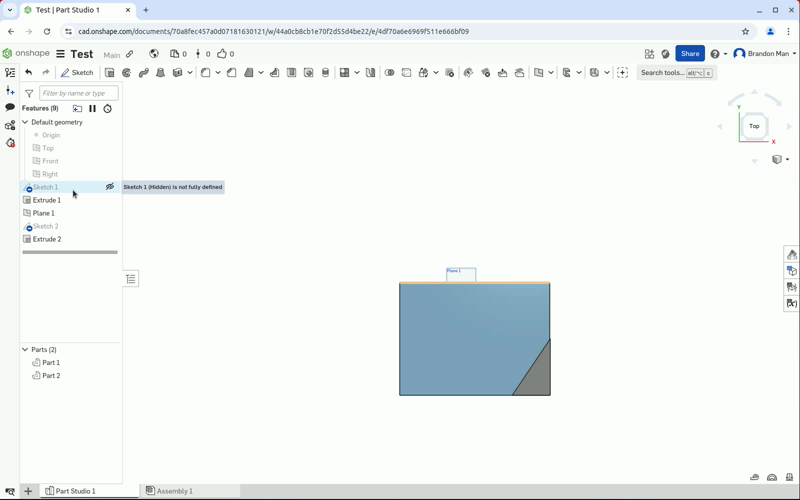
click(73, 189)
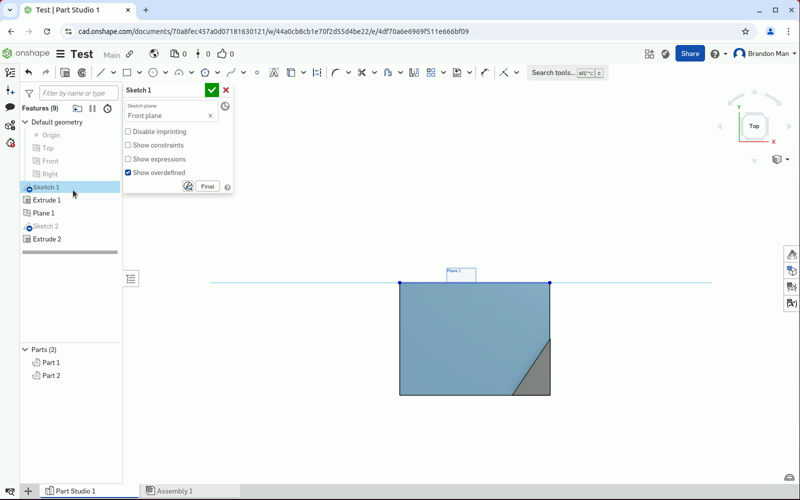
mouse_move(229, 92)
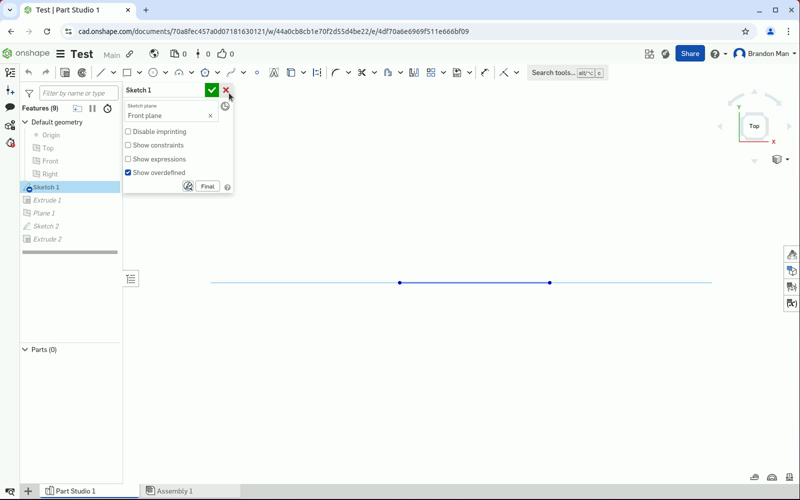
click(229, 92)
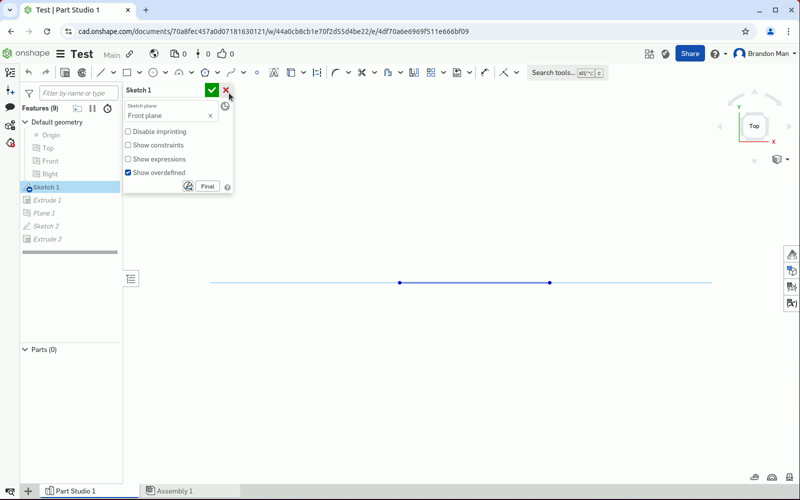
key(shift+s)
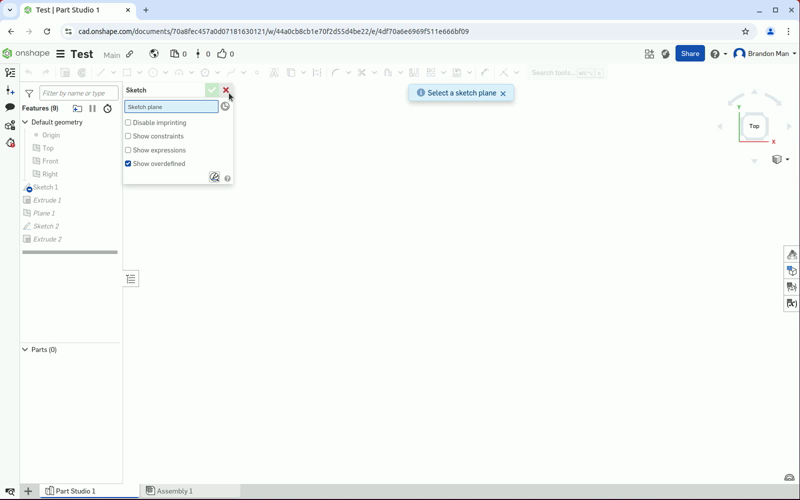
mouse_move(73, 215)
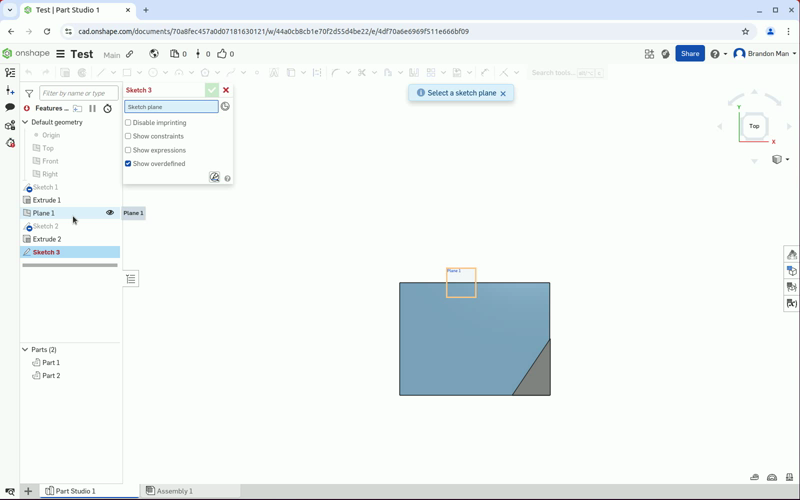
click(73, 215)
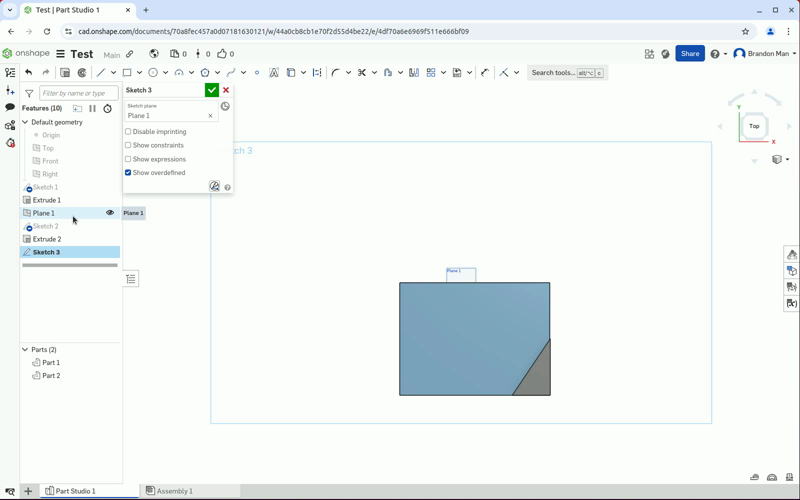
mouse_move(73, 352)
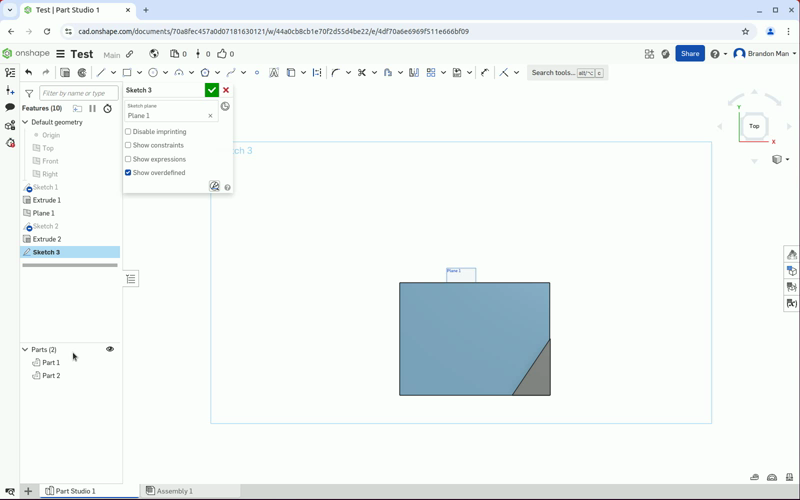
key(y)
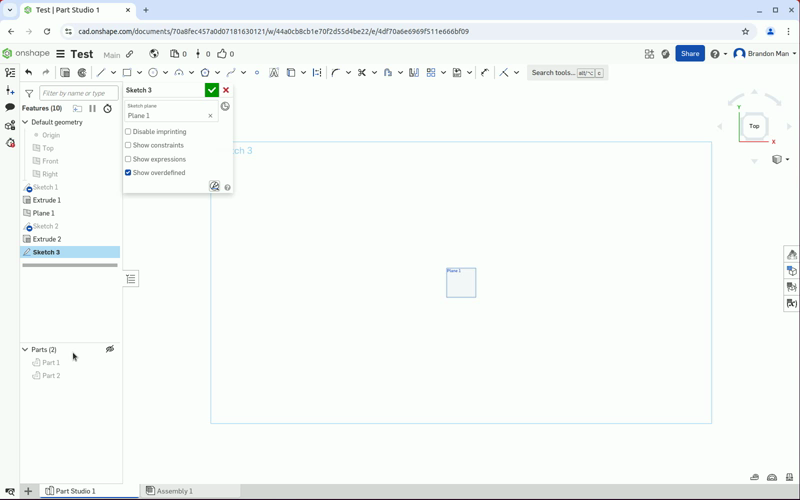
key(l)
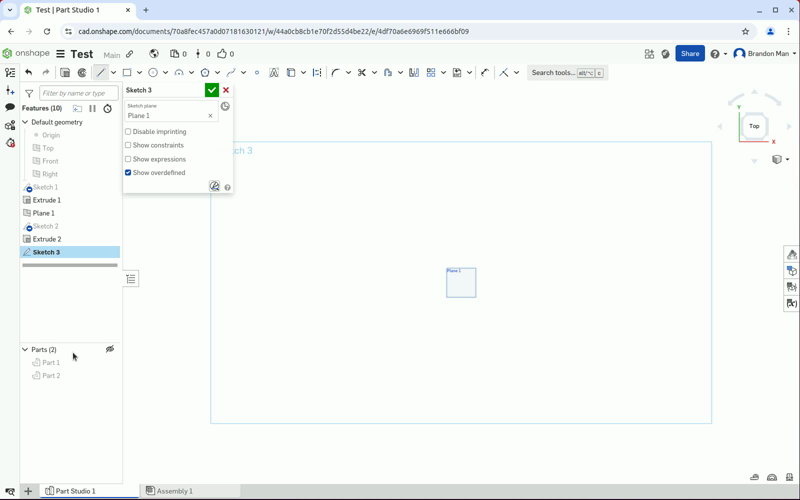
key_down(shift)
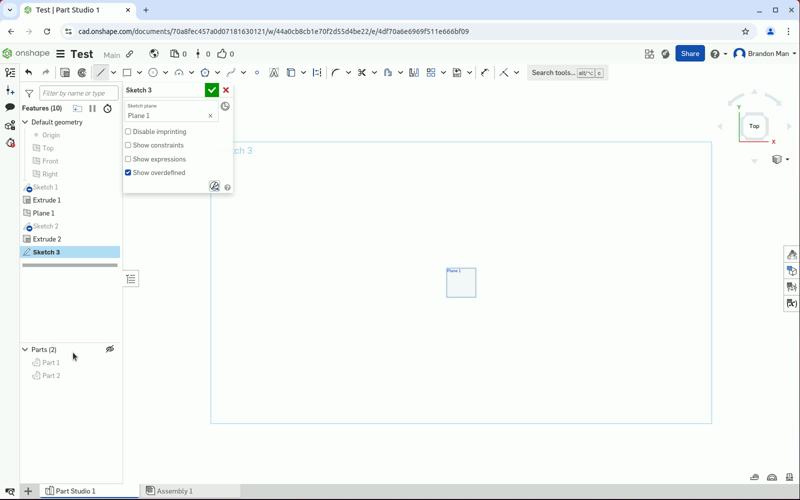
mouse_move(399, 395)
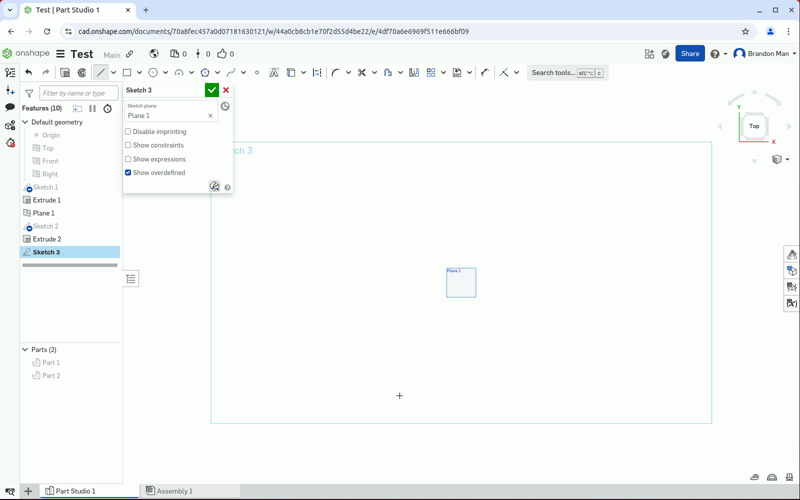
click(399, 395)
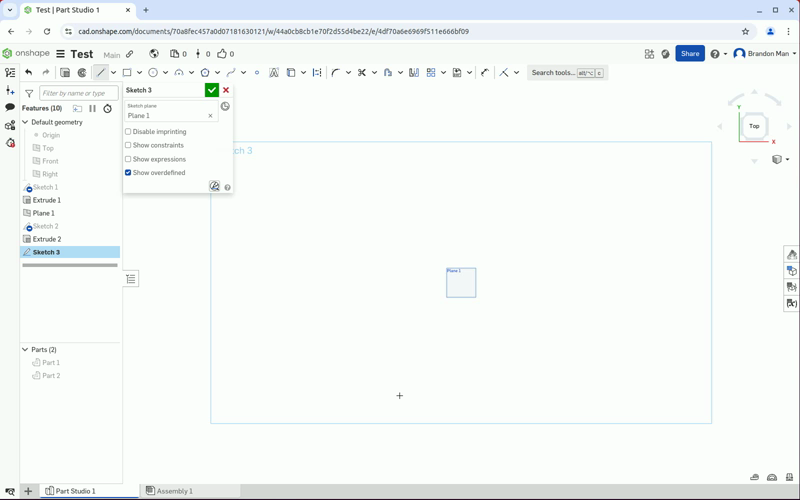
key_up(shift)
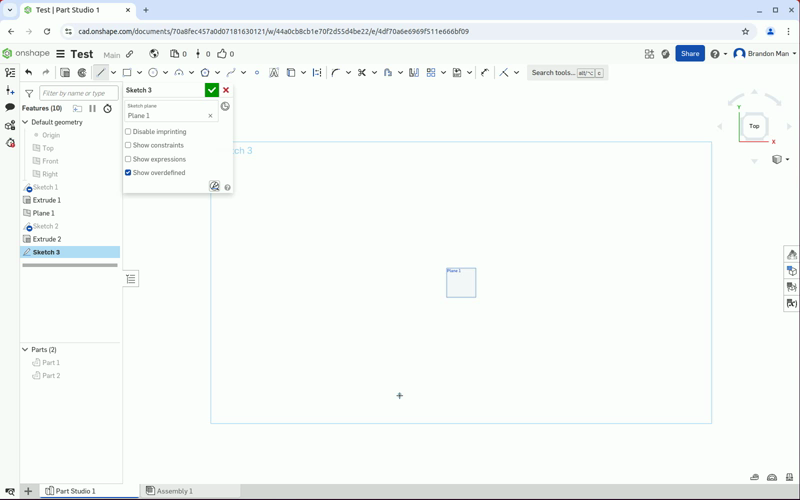
key_down(shift)
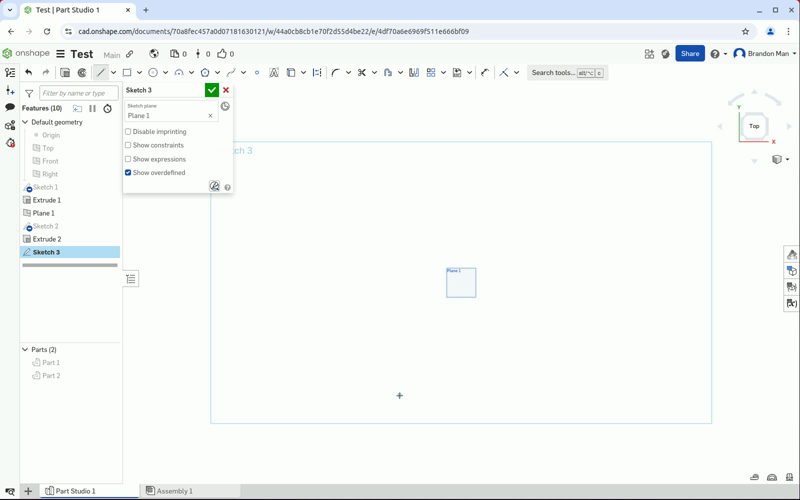
mouse_move(429, 395)
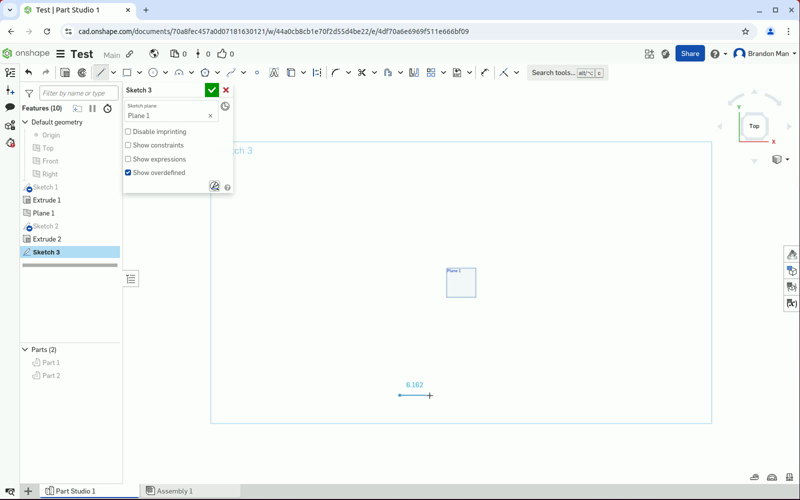
mouse_move(438, 395)
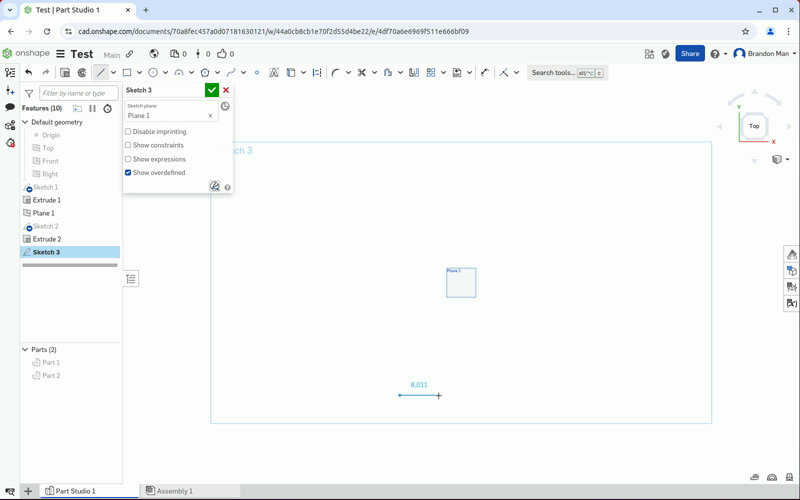
click(438, 395)
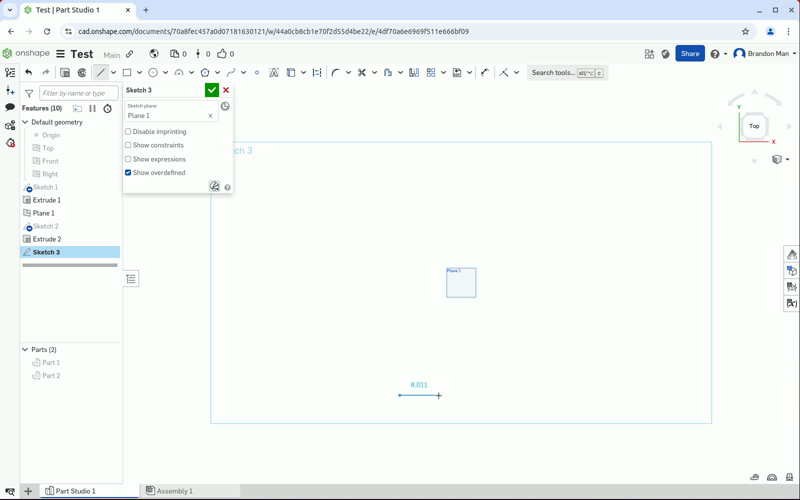
key_up(shift)
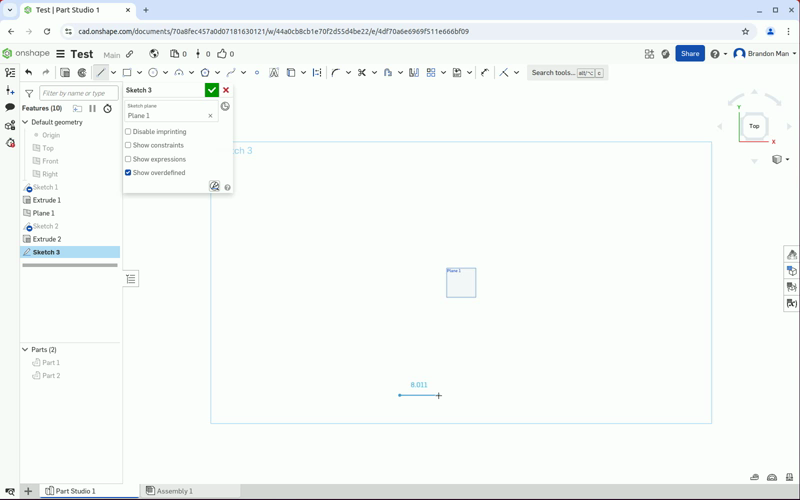
key_down(shift)
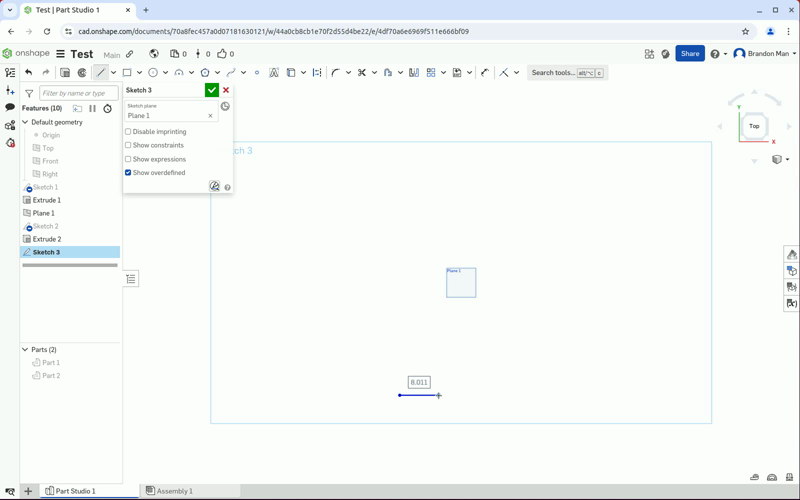
mouse_move(493, 282)
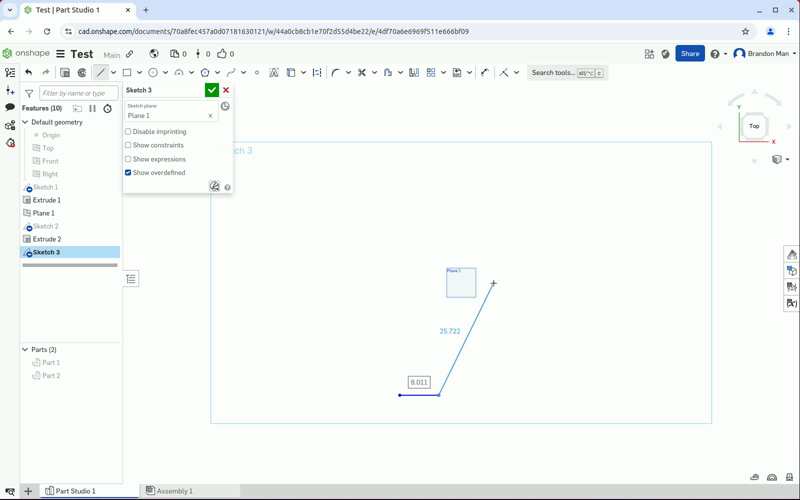
click(493, 282)
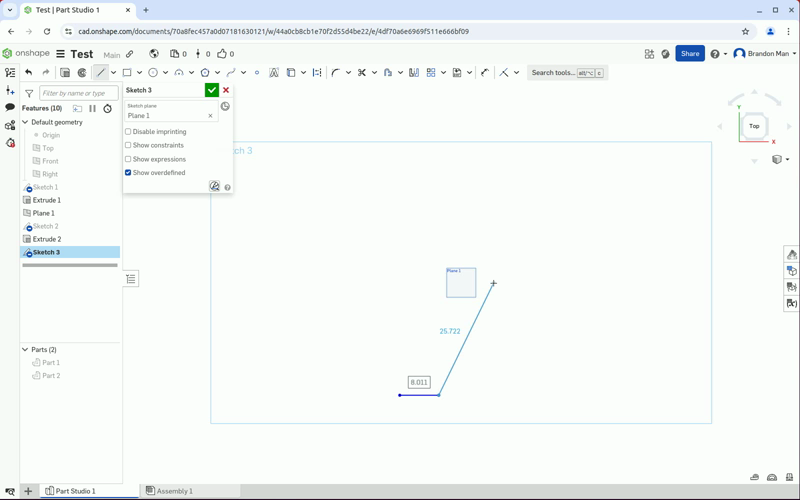
key_up(shift)
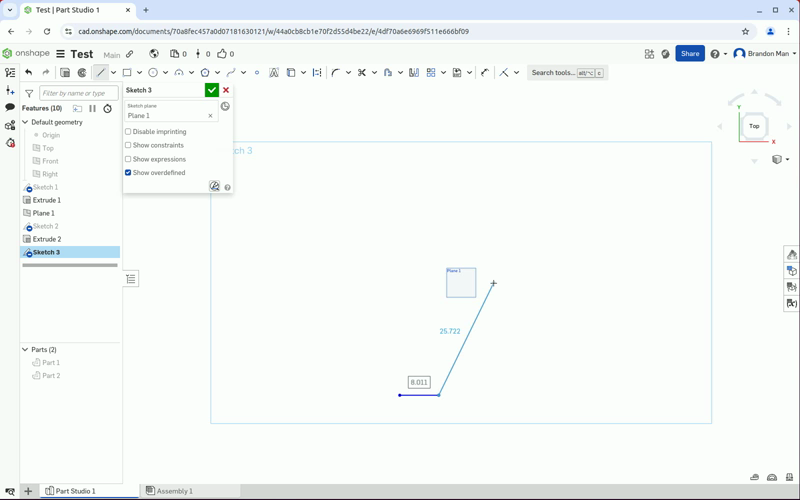
key_down(shift)
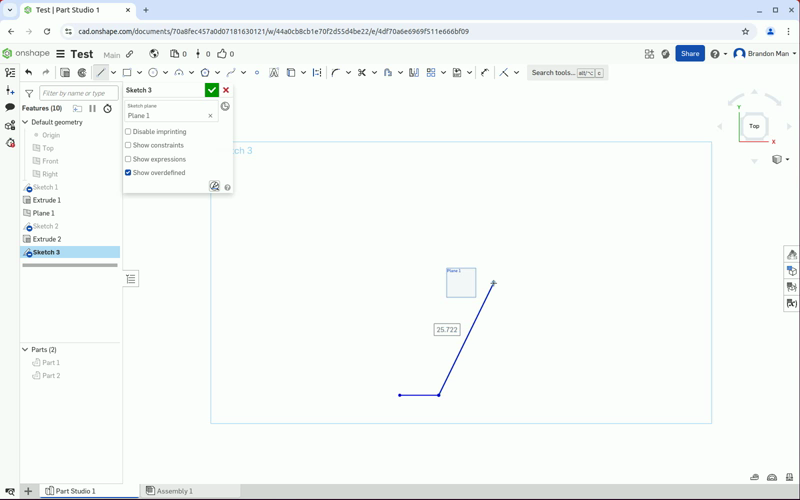
mouse_move(399, 282)
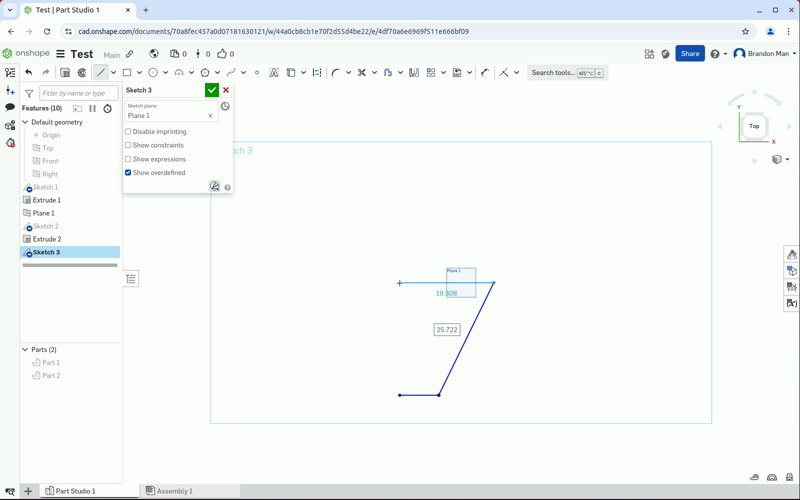
click(399, 282)
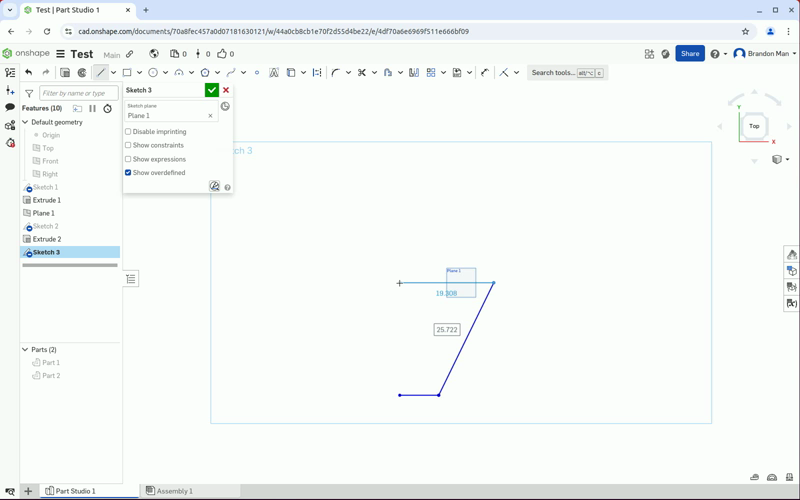
key_up(shift)
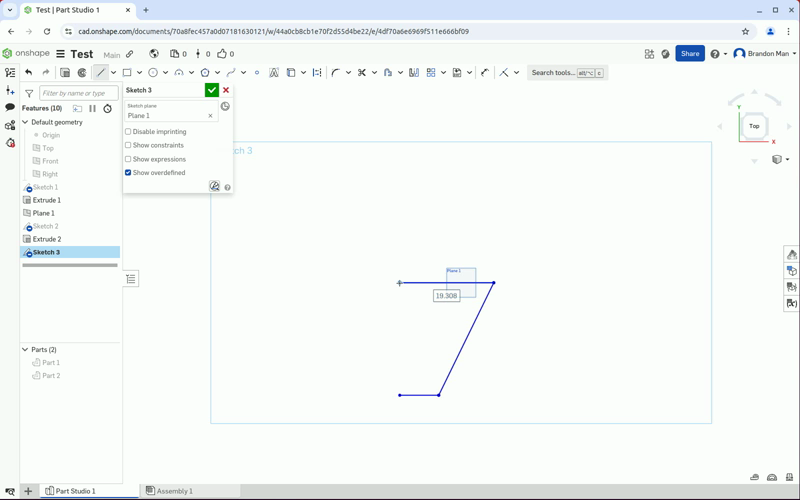
key_down(shift)
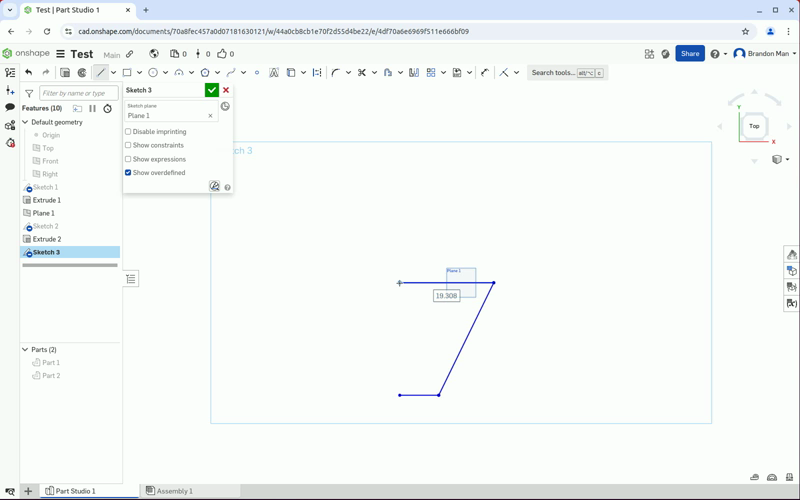
mouse_move(399, 395)
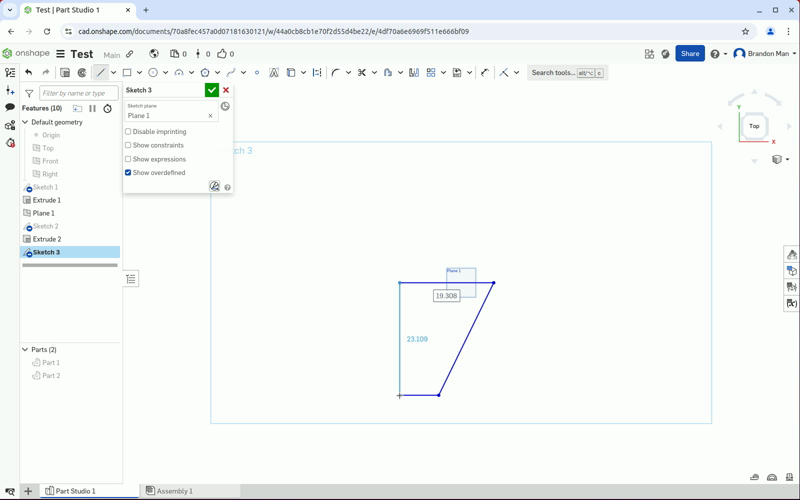
key_up(shift)
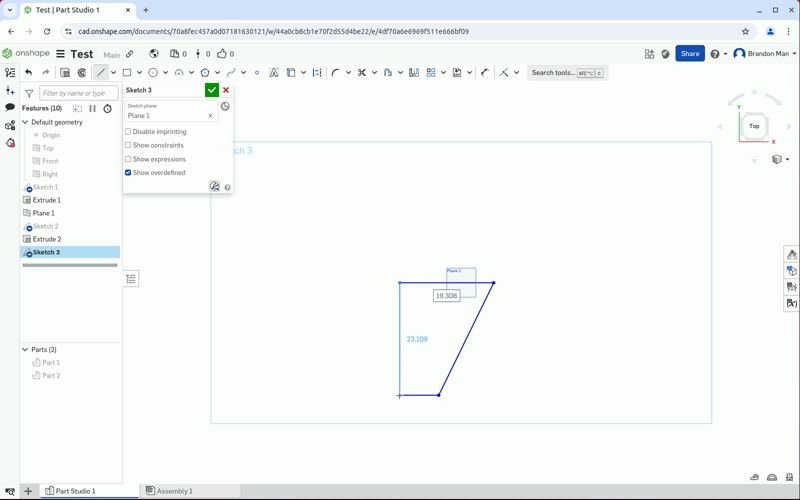
click(399, 395)
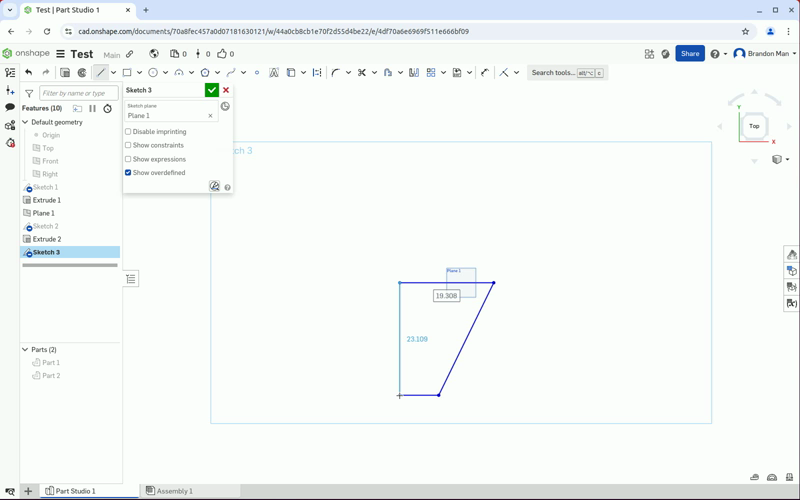
key(esc)
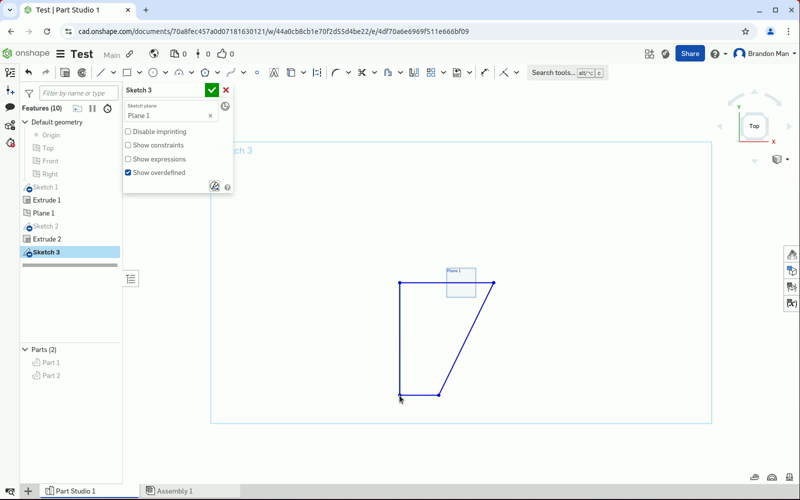
mouse_move(468, 315)
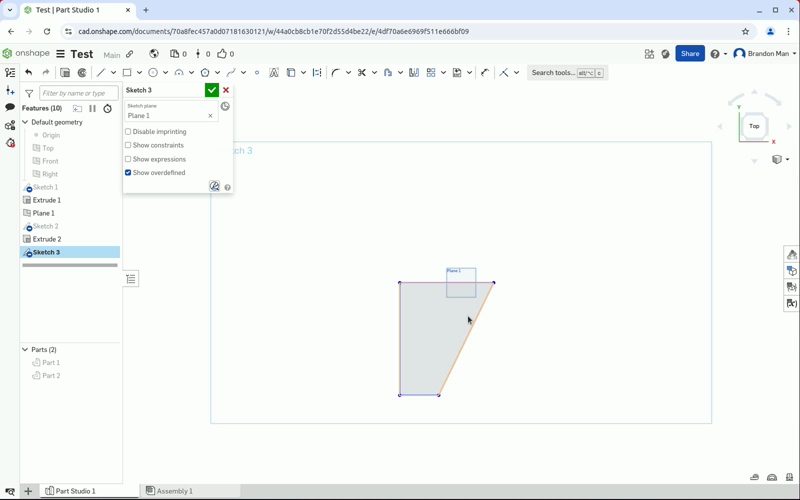
click(468, 315)
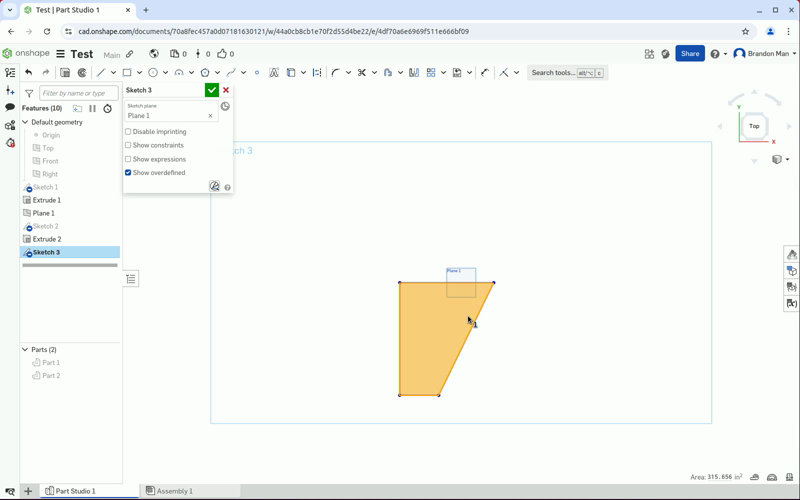
mouse_move(73, 352)
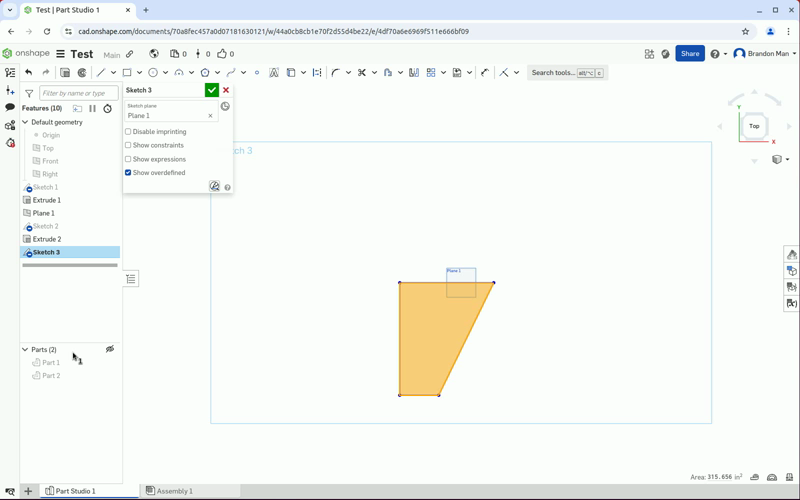
key(shift+y)
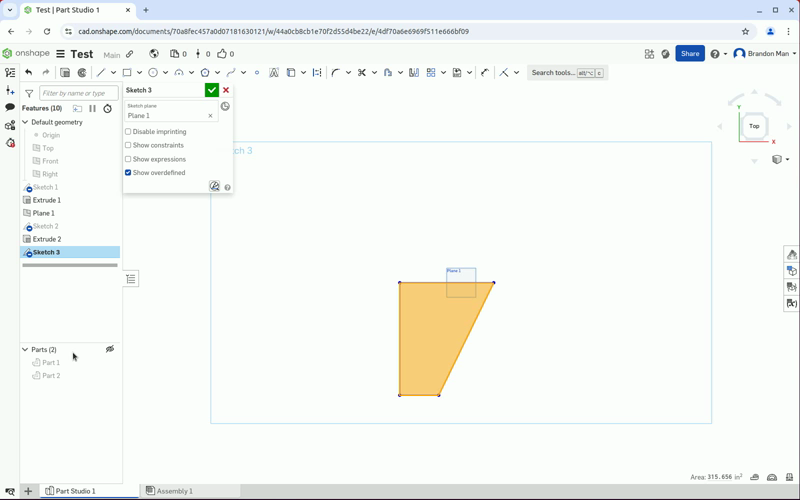
key(shift+e)
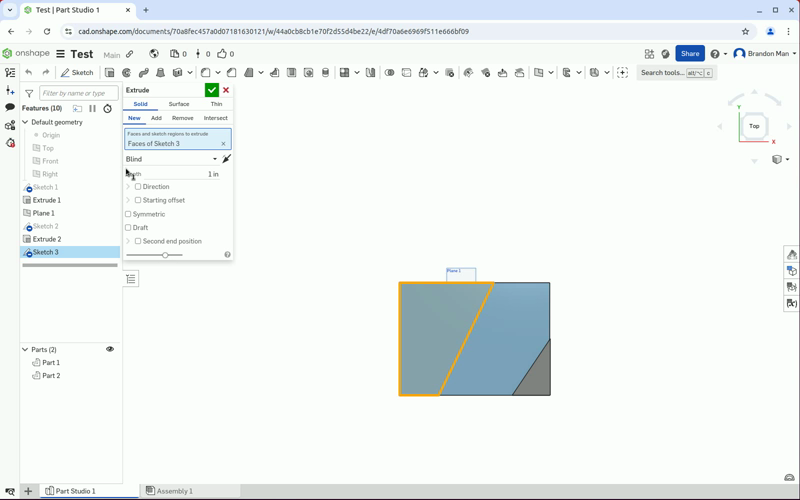
mouse_move(143, 106)
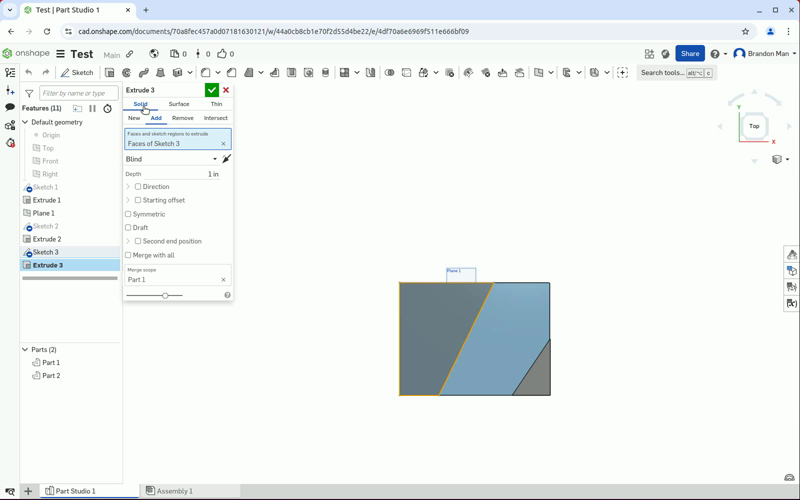
click(143, 106)
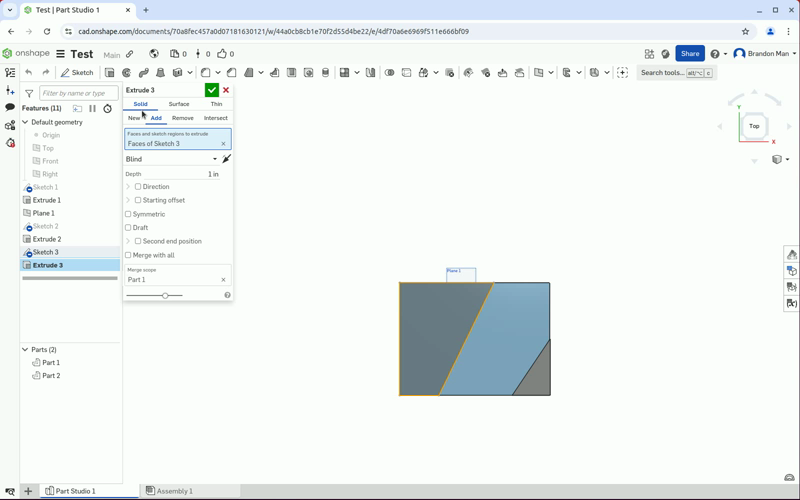
mouse_move(137, 120)
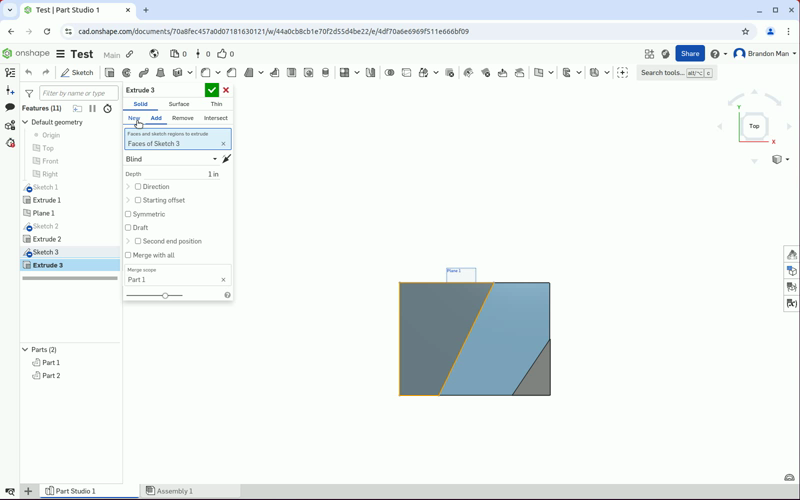
click(137, 120)
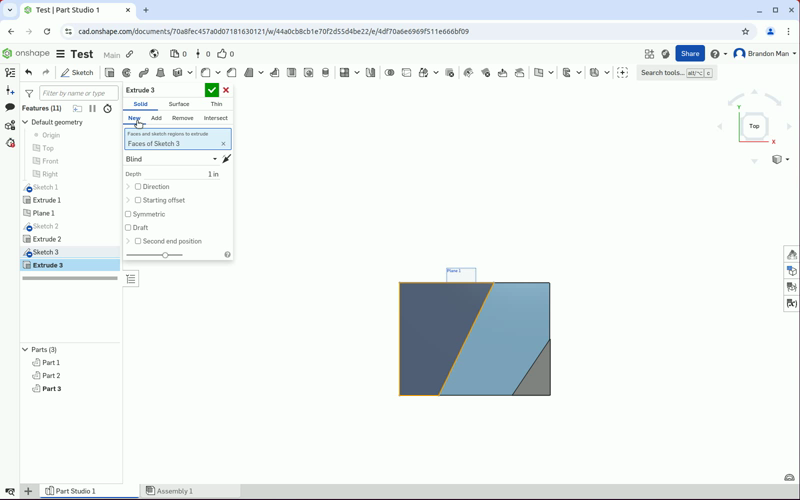
key(tab, 4)
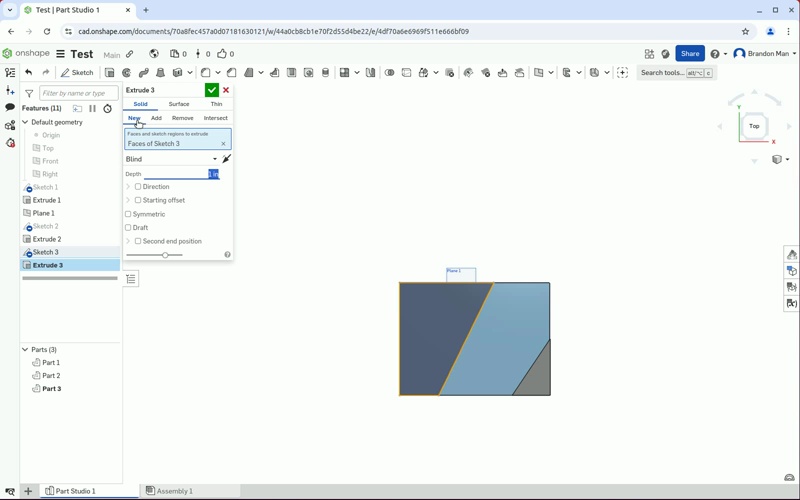
text(7.703)
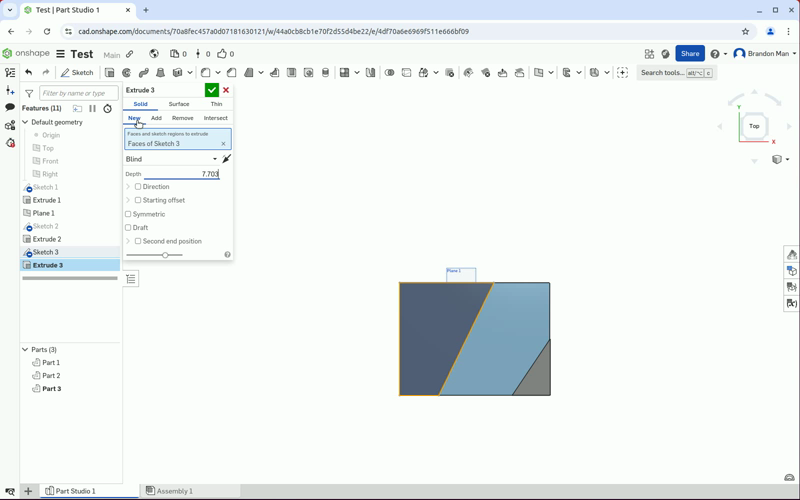
key(enter)
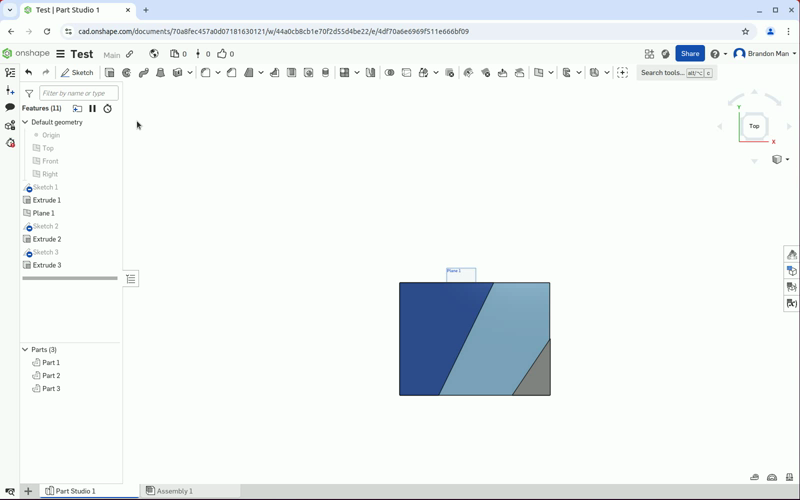
key(shift+h)
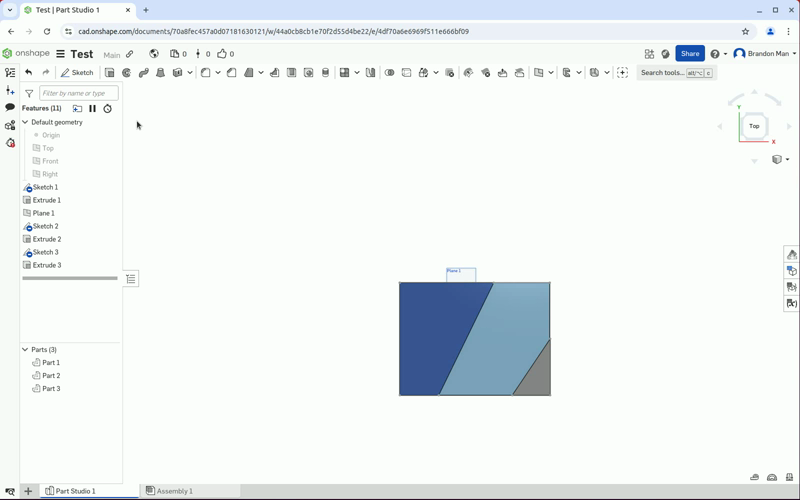
key(shift+h)
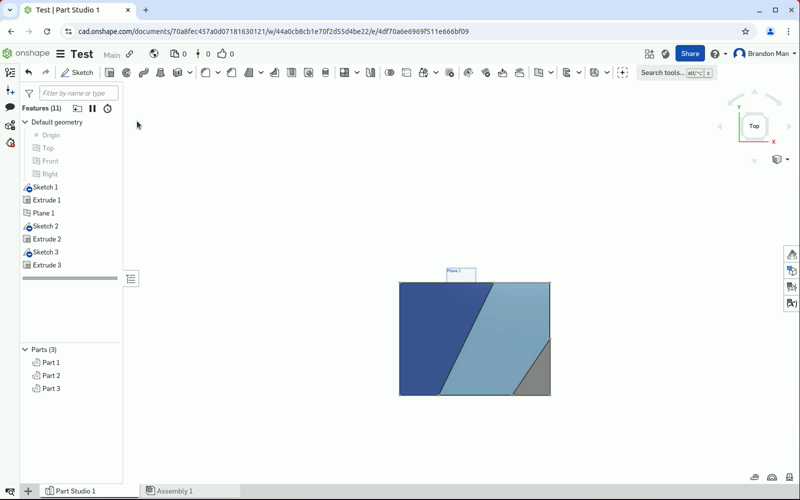
key(shift+7)
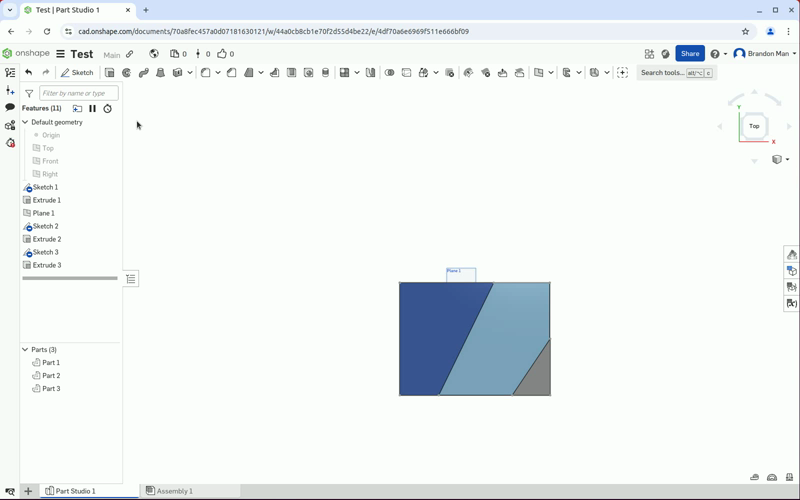
key(up, 3)
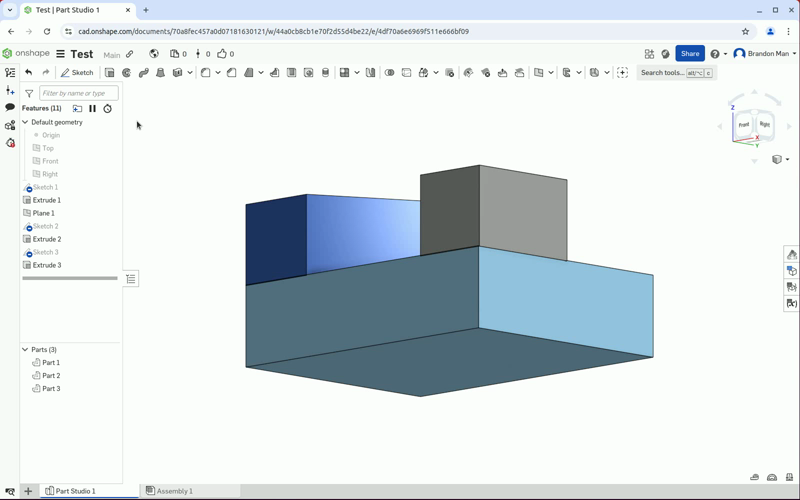
key(left, 3)
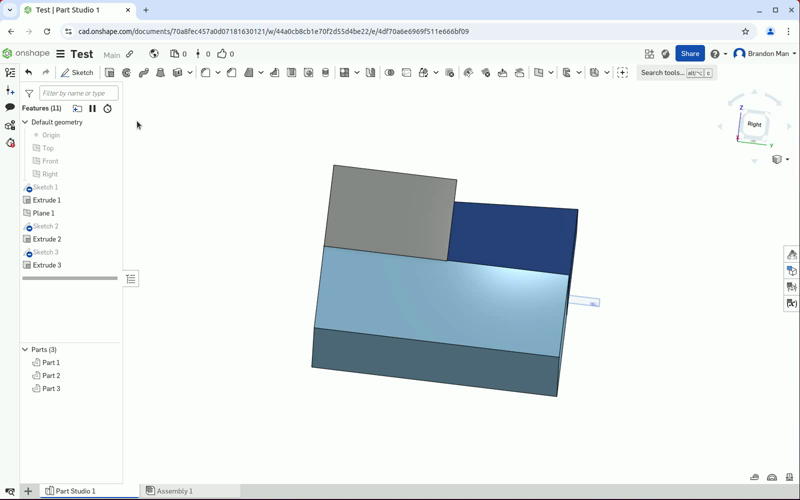
key(right, 3)
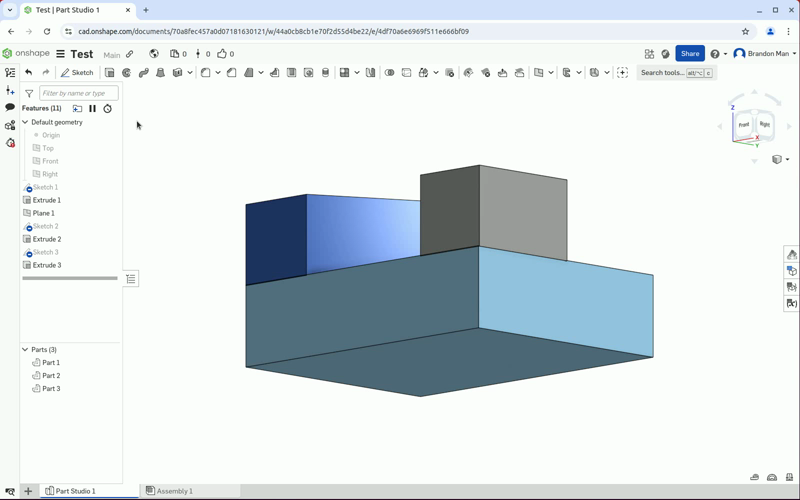
key(down, 3)
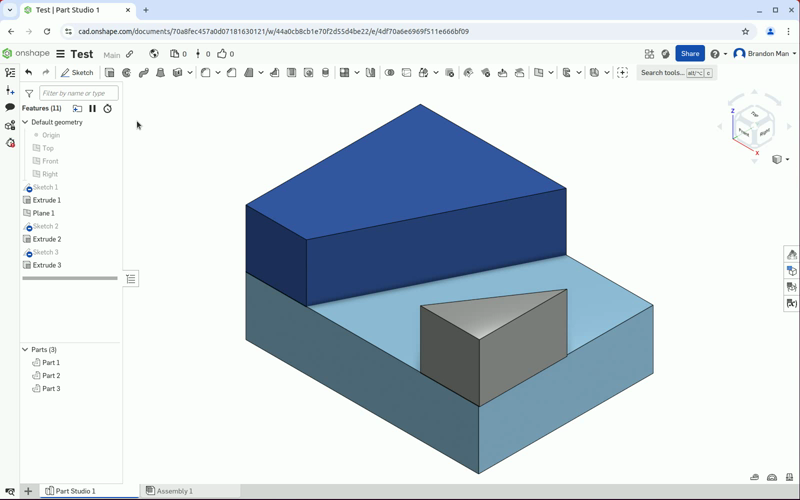
mouse_move(73, 189)
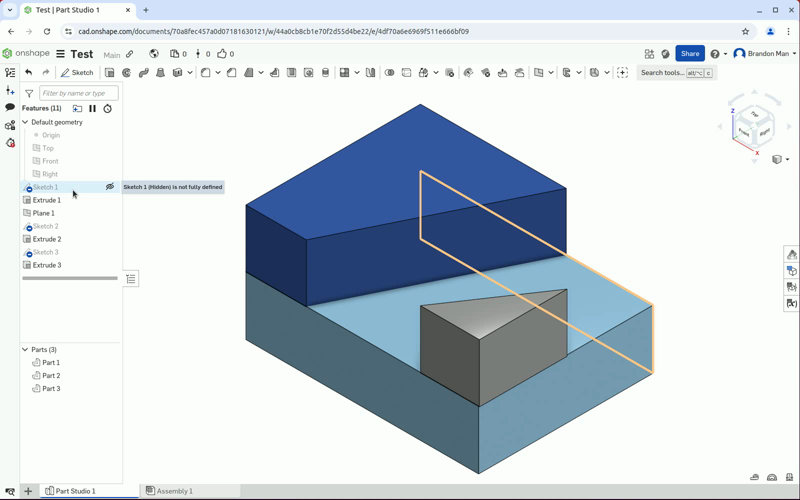
click(73, 189)